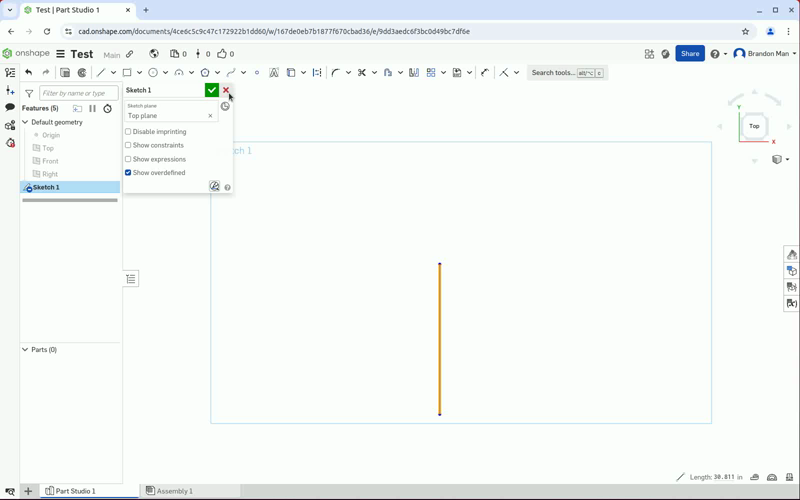
key(shift+h)
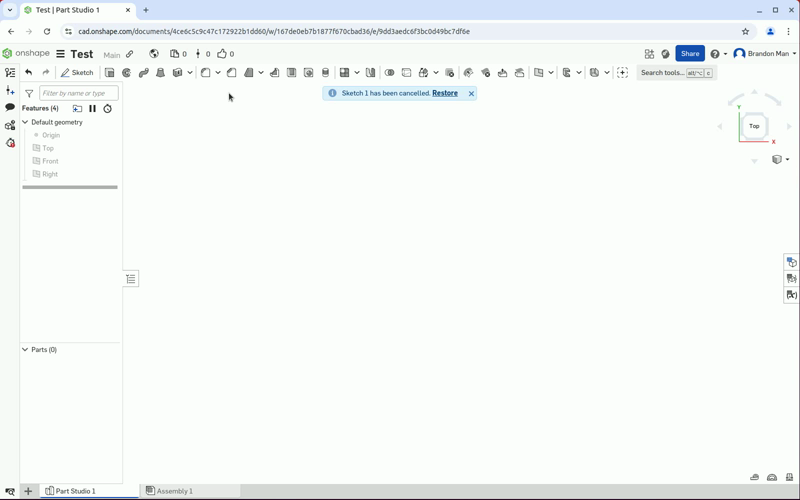
mouse_move(73, 352)
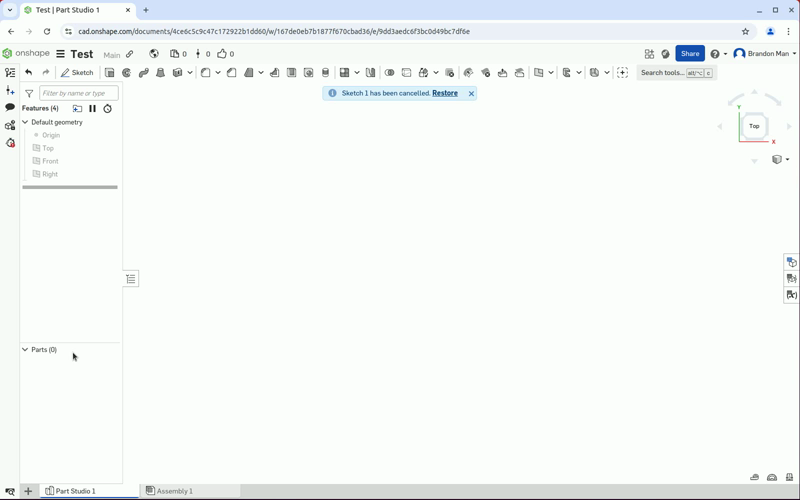
key(y)
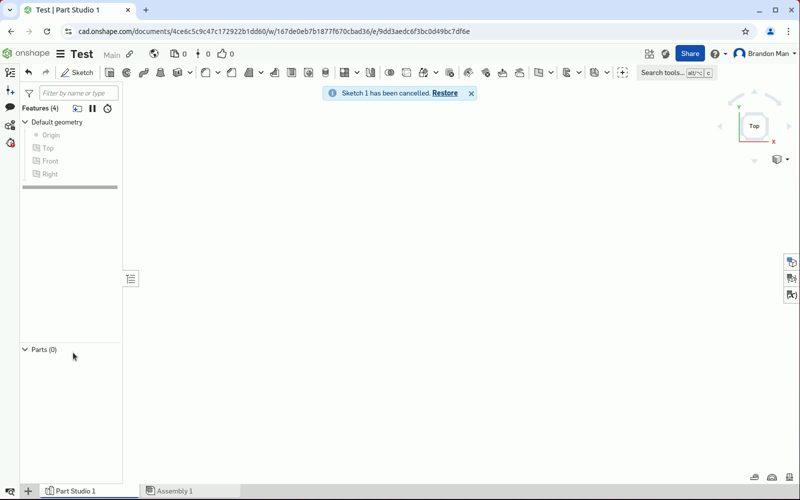
key(shift+p)
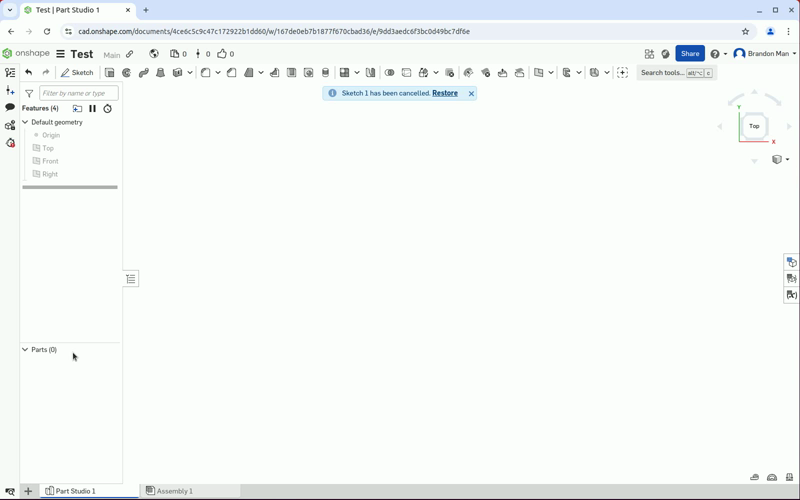
key(space)
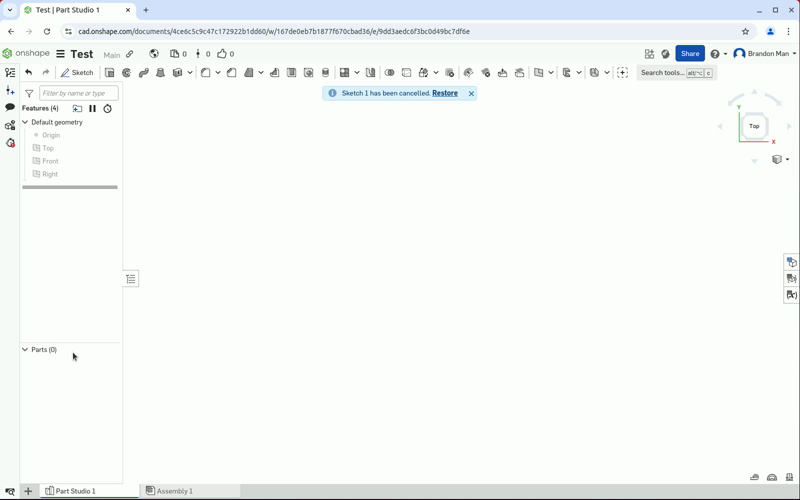
key_down(shift)
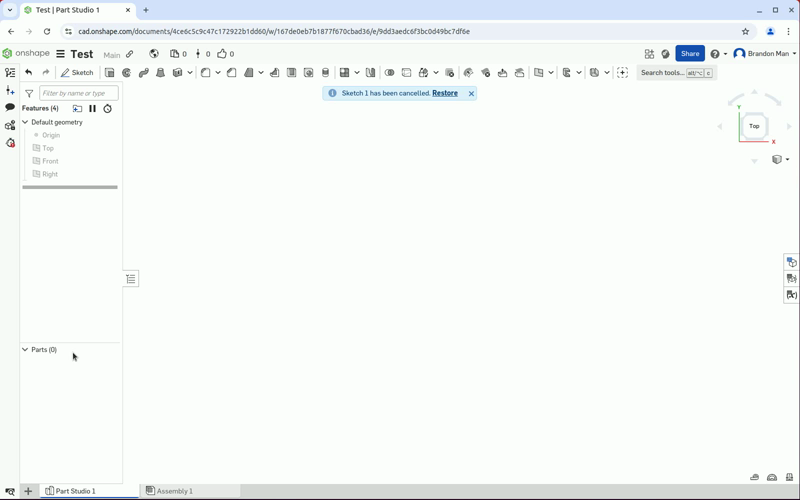
key(up)
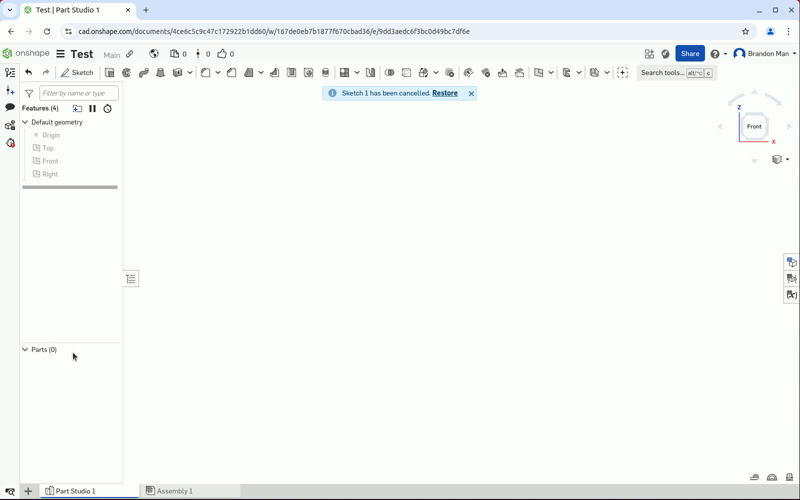
key_up(shift)
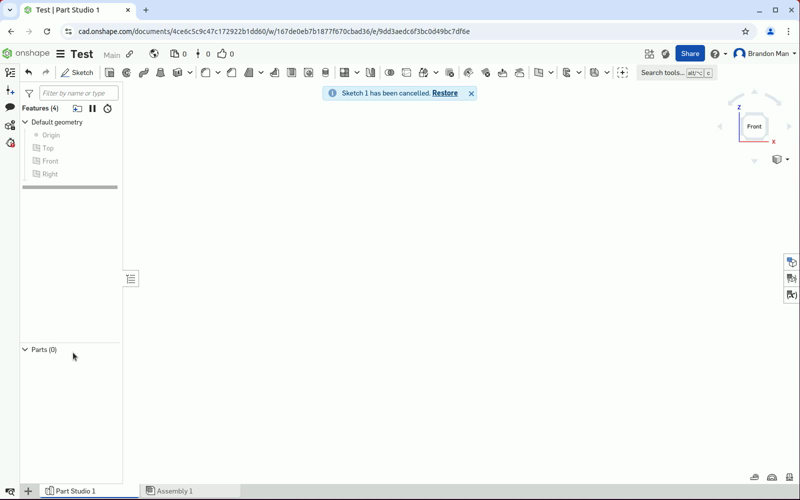
mouse_move(73, 352)
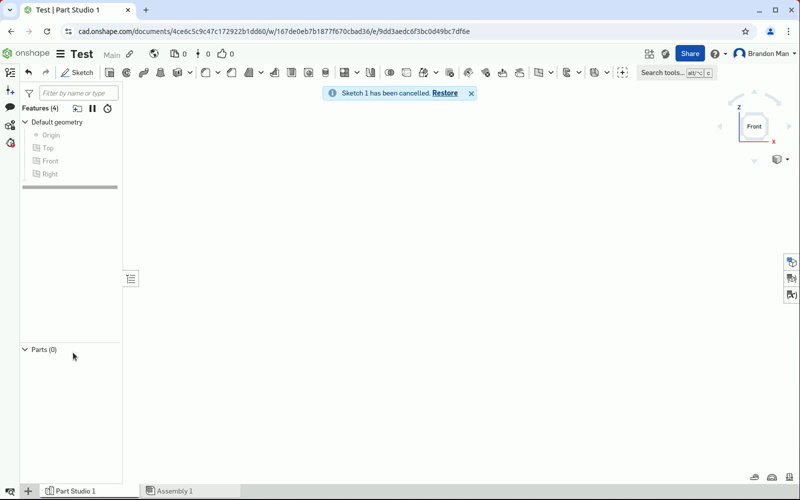
key(shift+y)
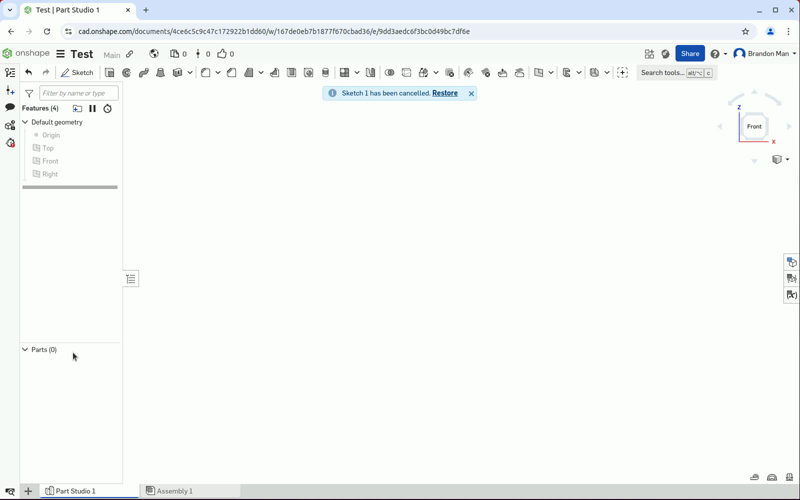
key(shift+s)
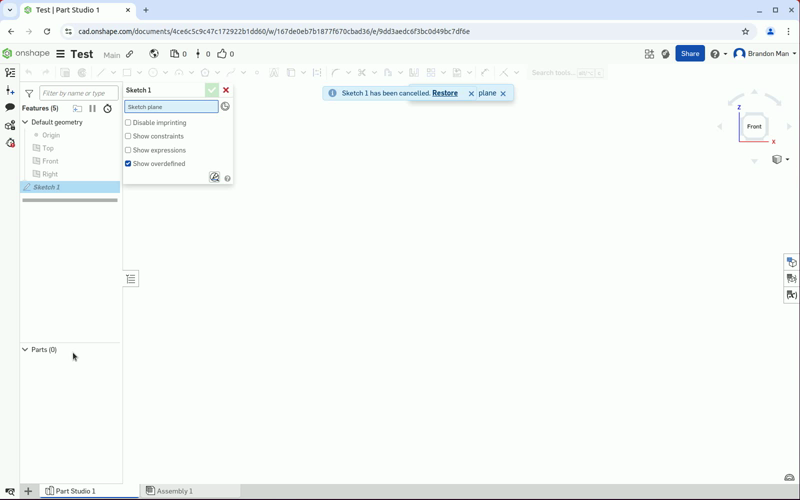
mouse_move(73, 163)
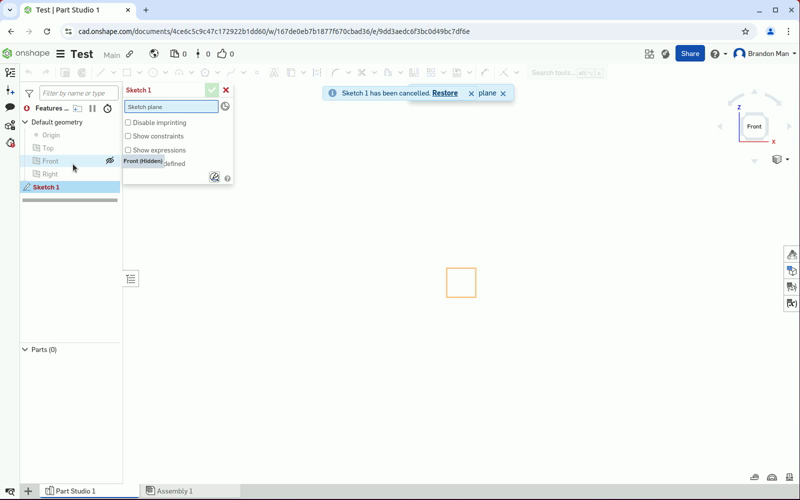
click(73, 163)
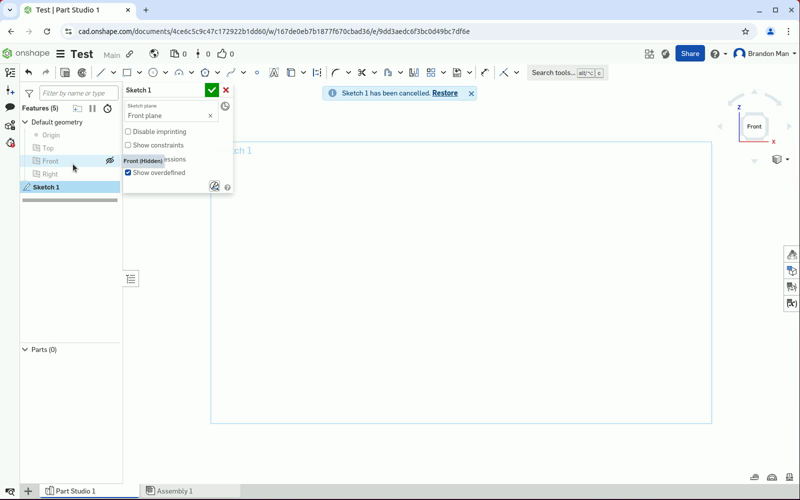
mouse_move(73, 352)
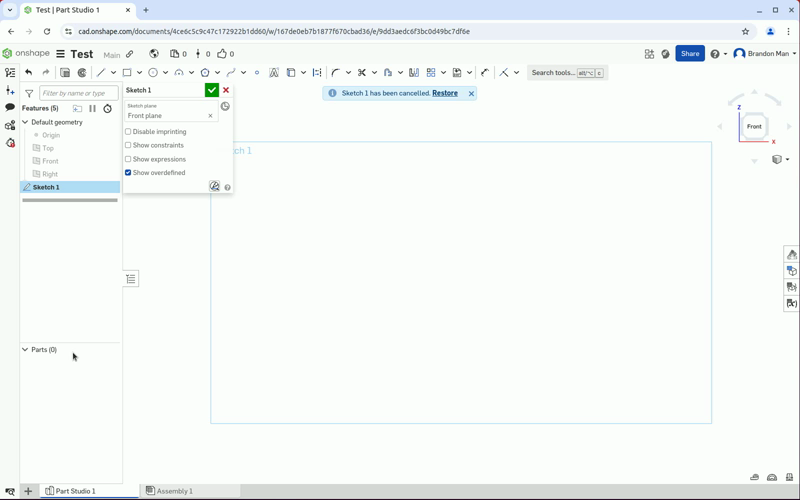
key(y)
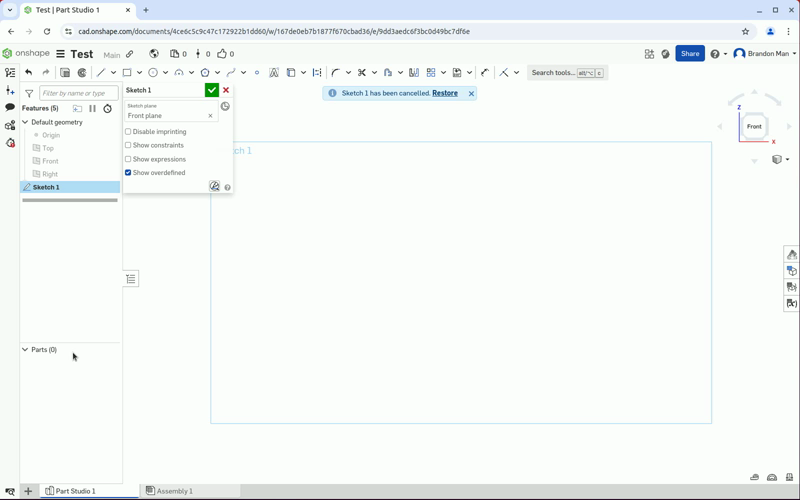
key(l)
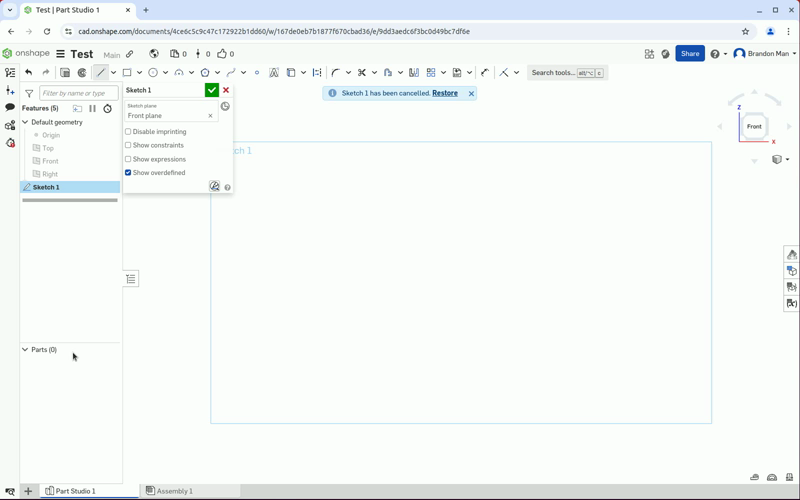
key_down(shift)
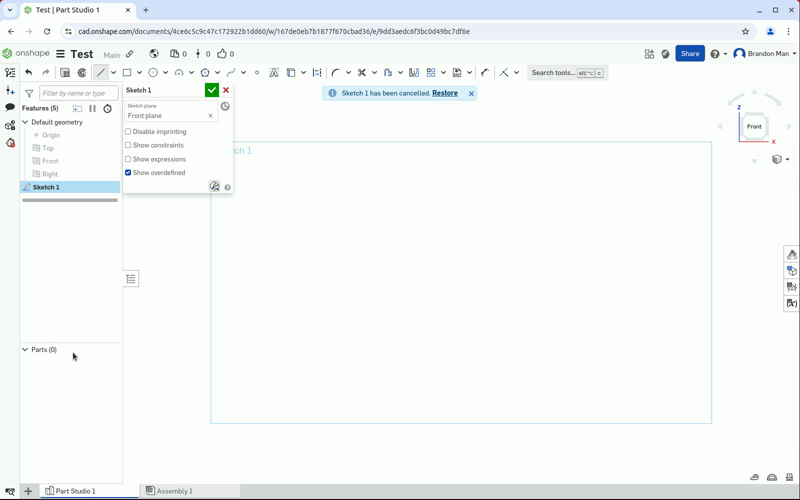
mouse_move(404, 330)
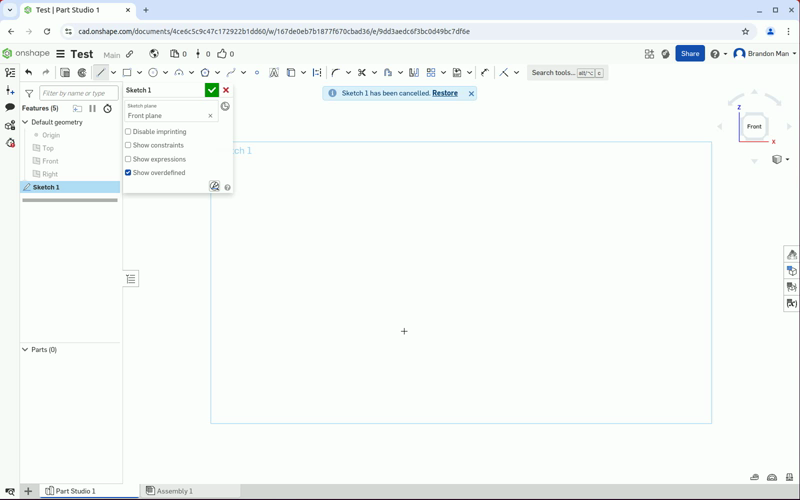
click(404, 330)
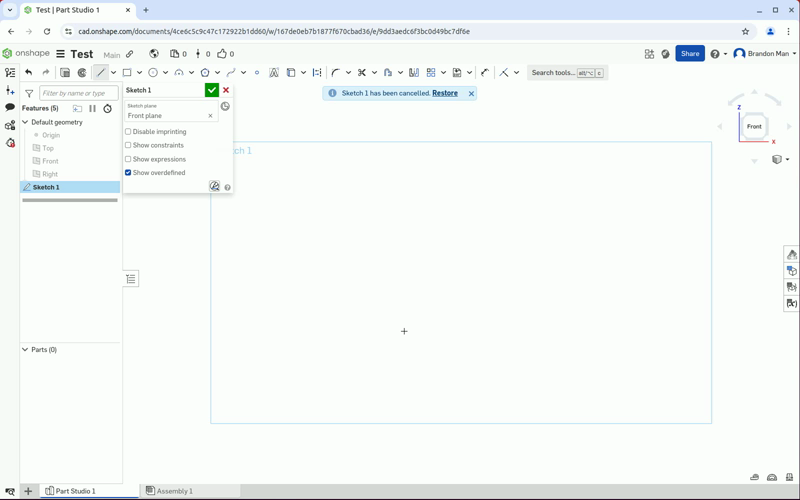
key_up(shift)
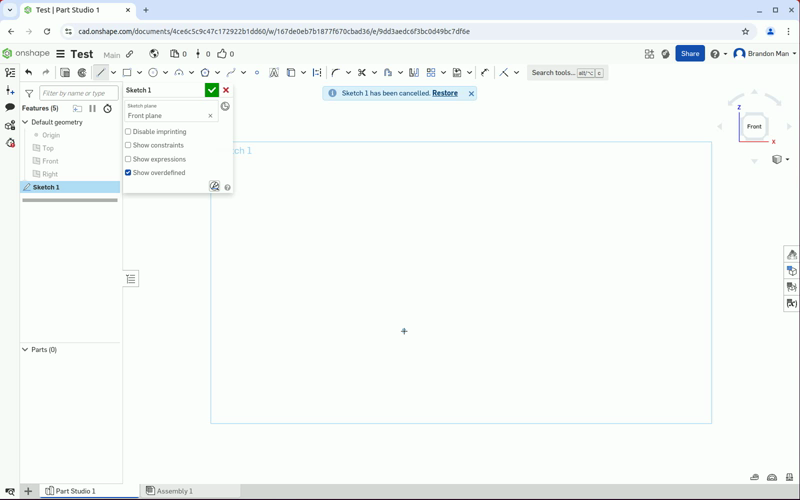
key_down(shift)
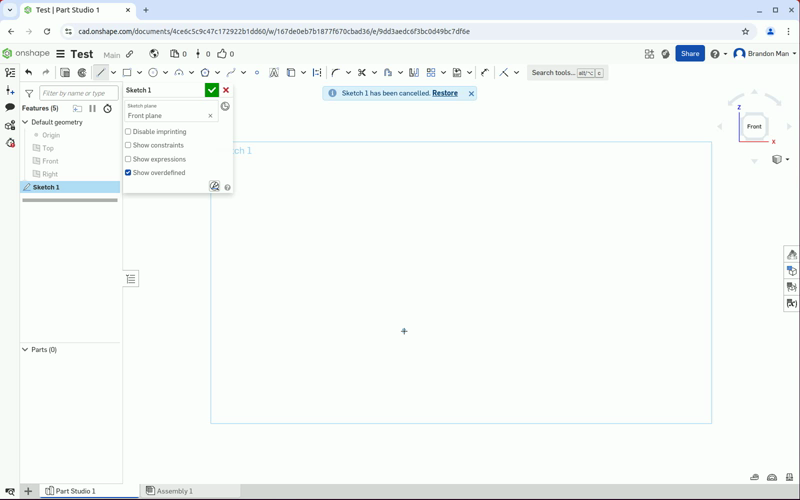
mouse_move(572, 330)
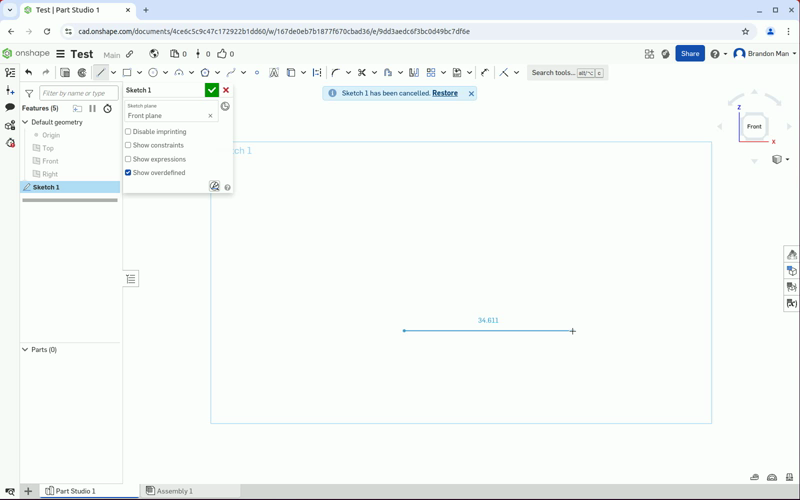
click(572, 330)
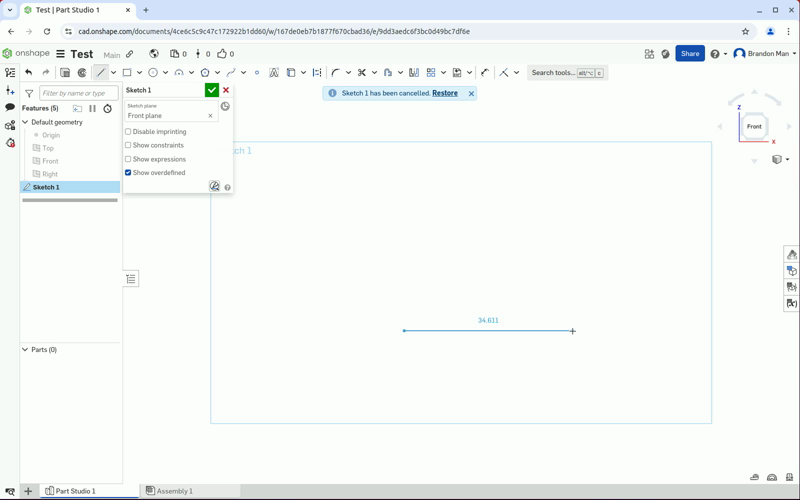
key_up(shift)
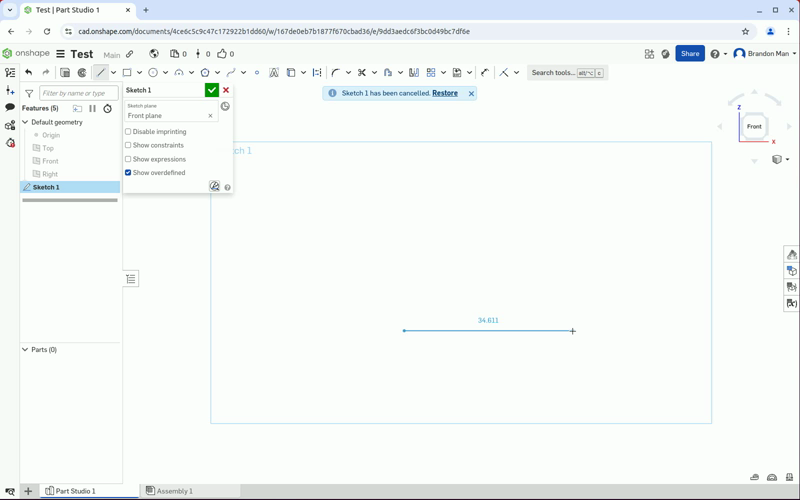
key_down(shift)
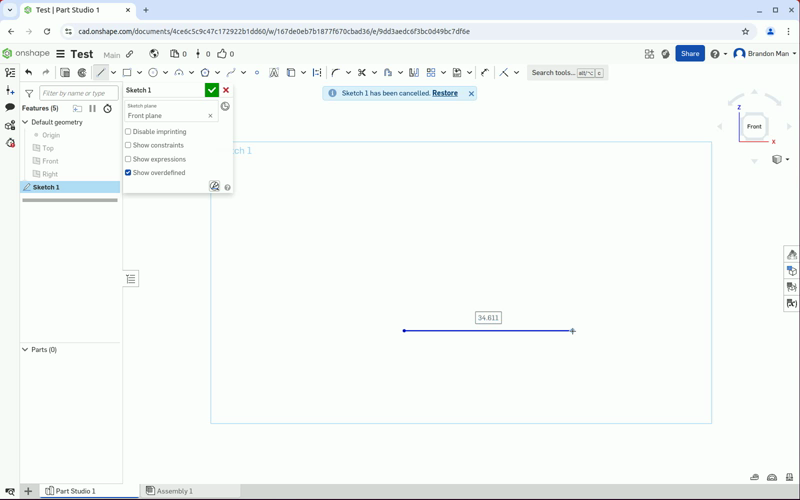
mouse_move(589, 330)
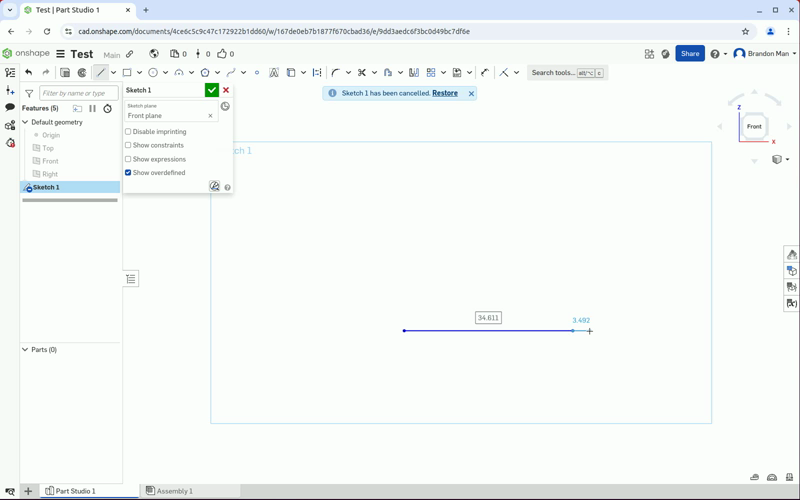
mouse_move(572, 288)
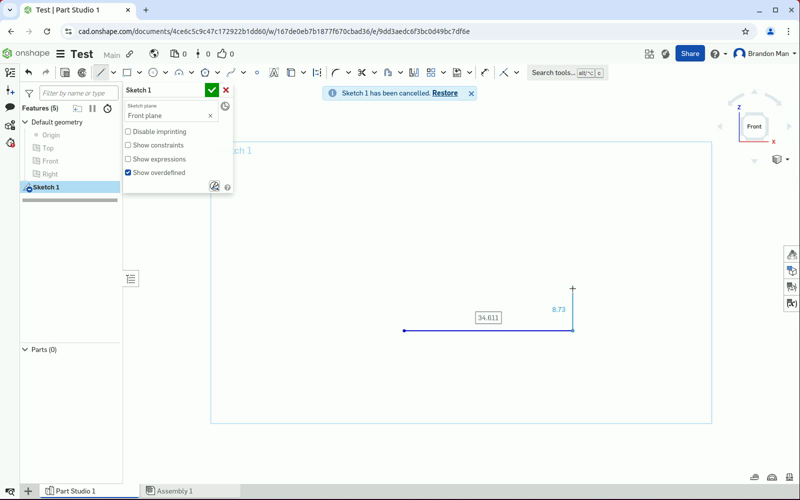
click(572, 288)
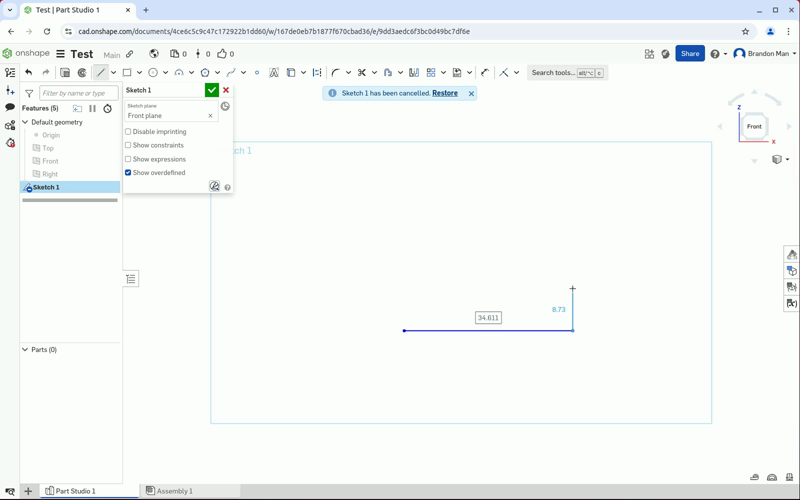
key_up(shift)
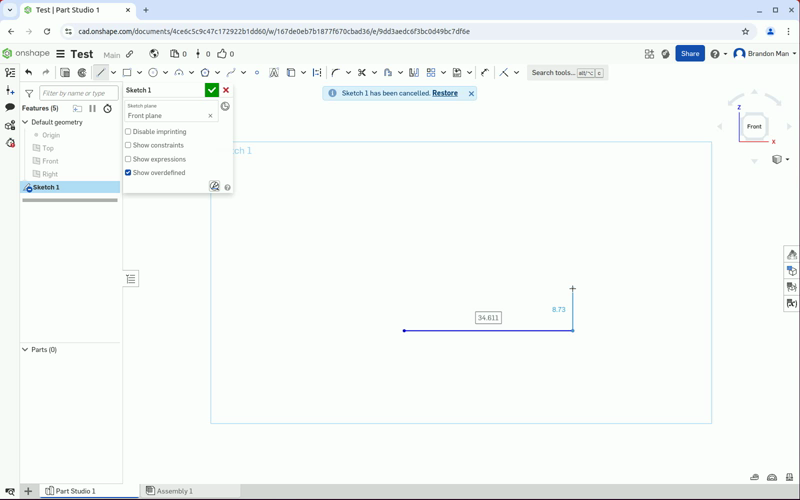
key_down(shift)
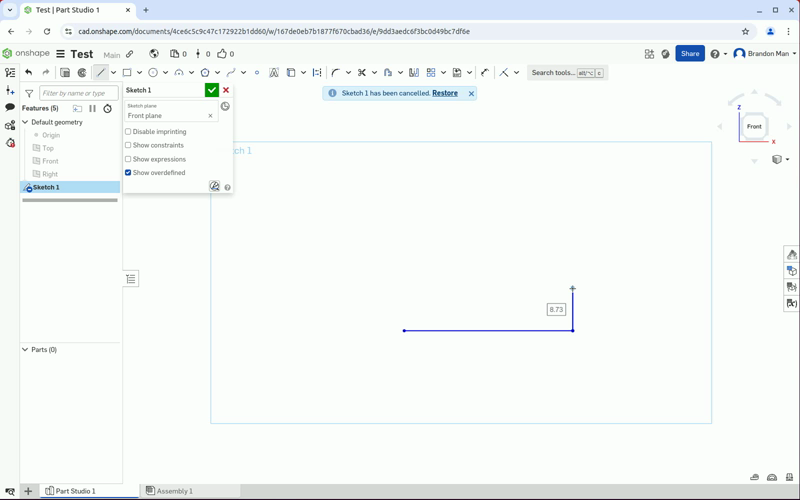
mouse_move(509, 288)
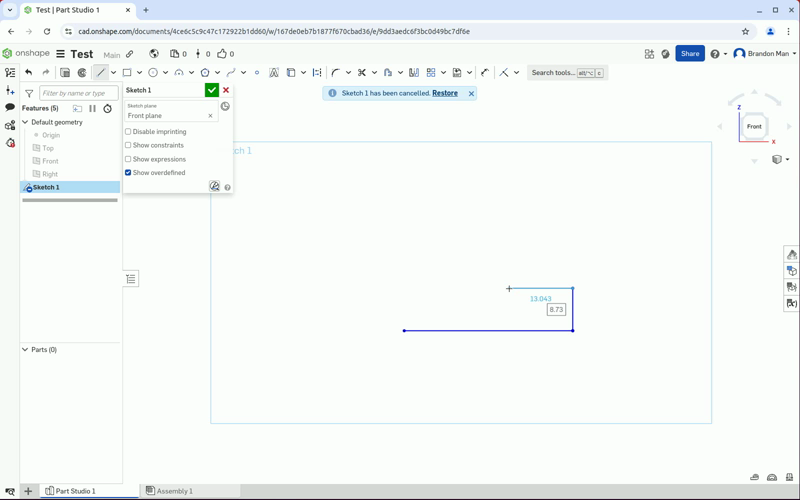
click(509, 288)
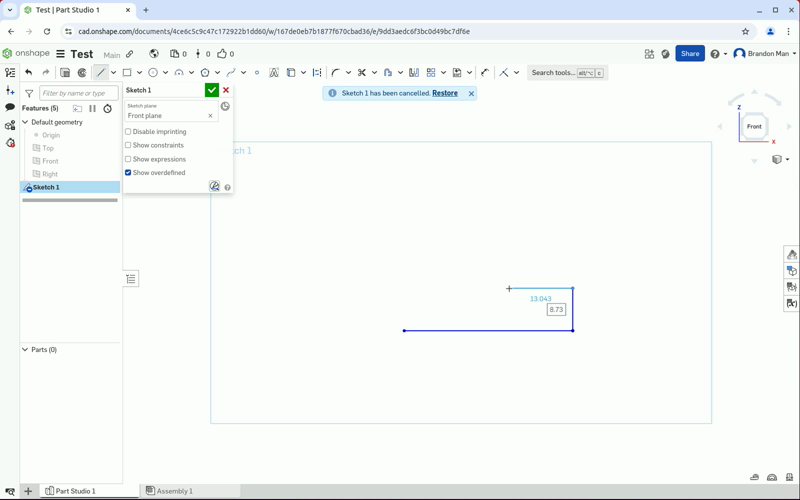
key_up(shift)
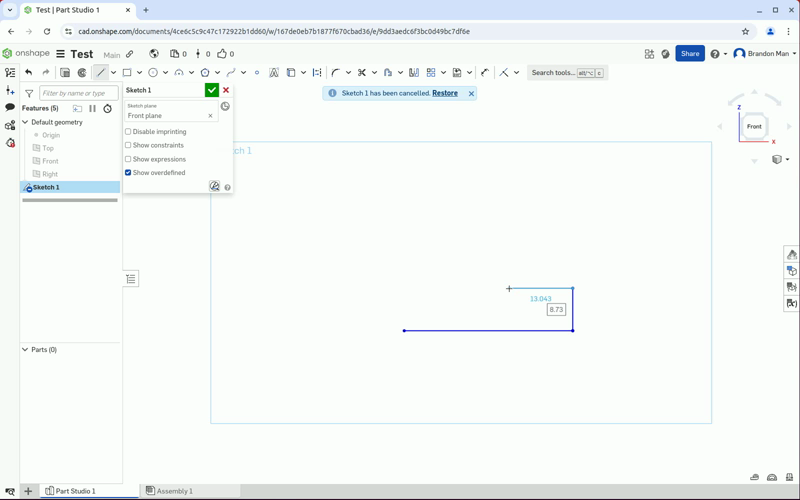
key_down(shift)
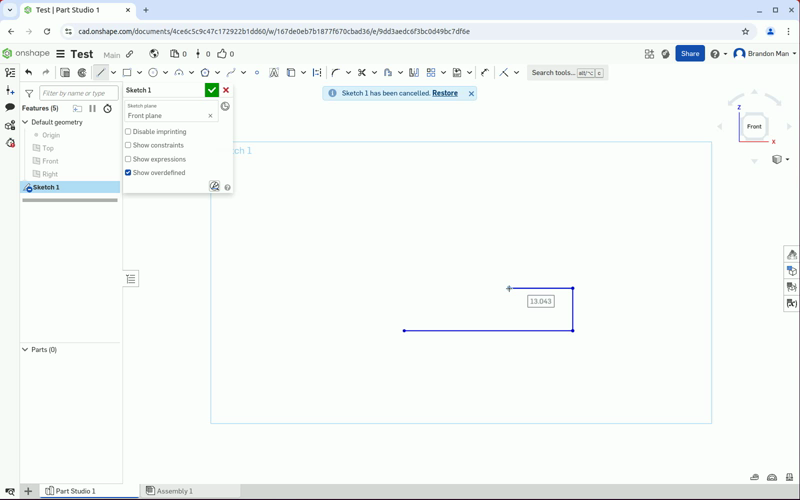
mouse_move(539, 288)
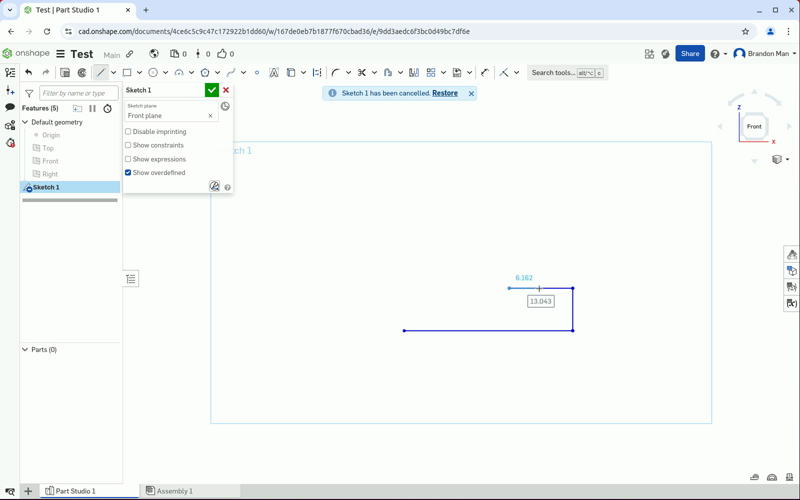
mouse_move(509, 246)
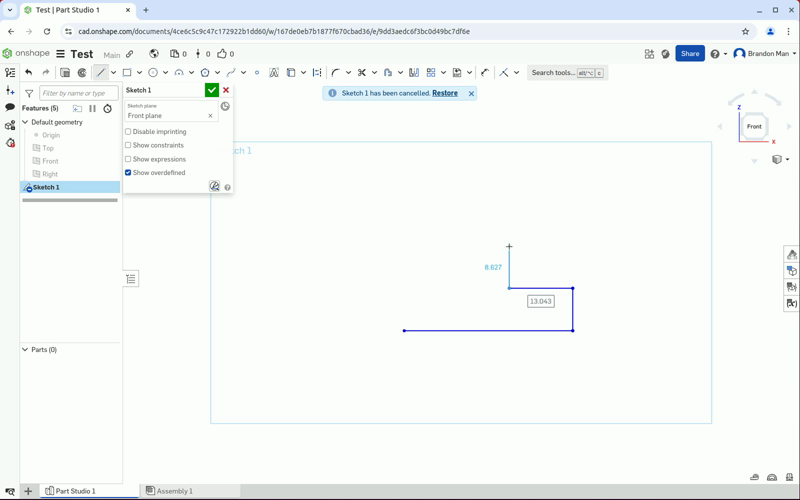
click(509, 246)
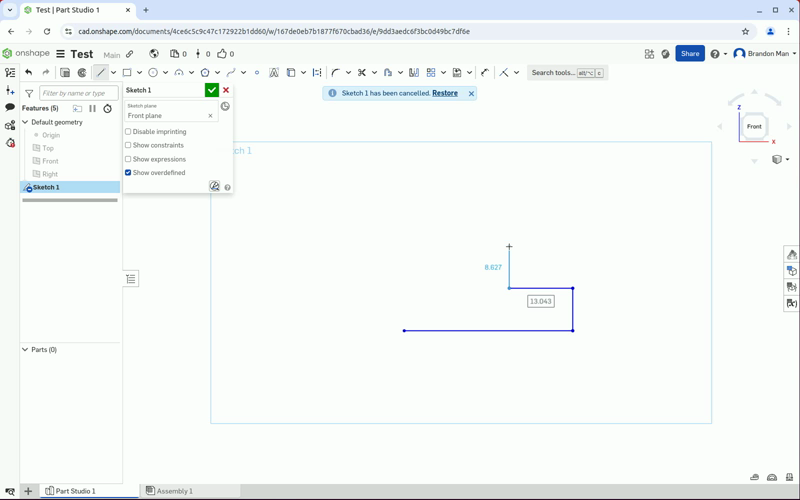
key_up(shift)
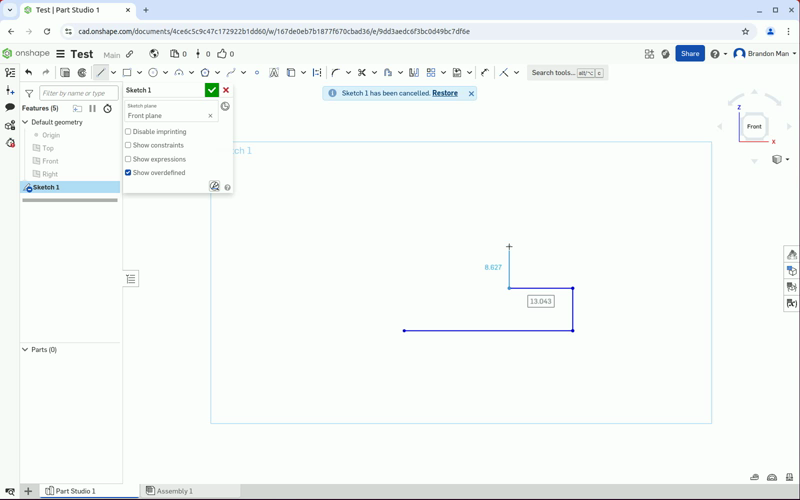
key_down(shift)
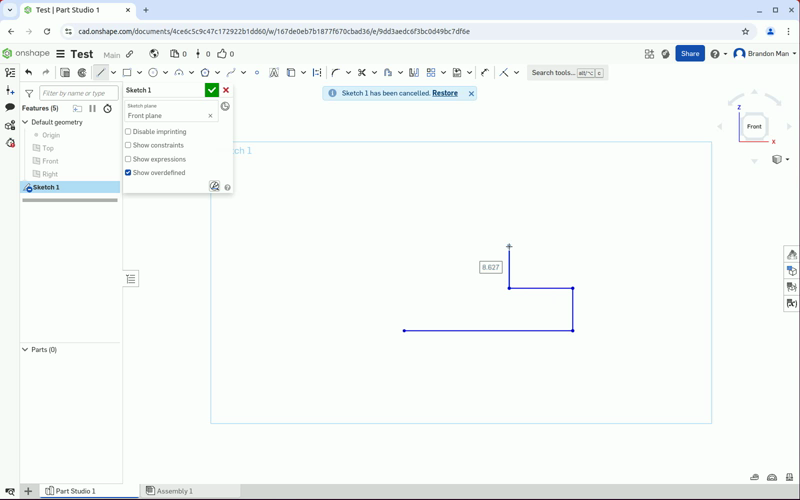
mouse_move(404, 246)
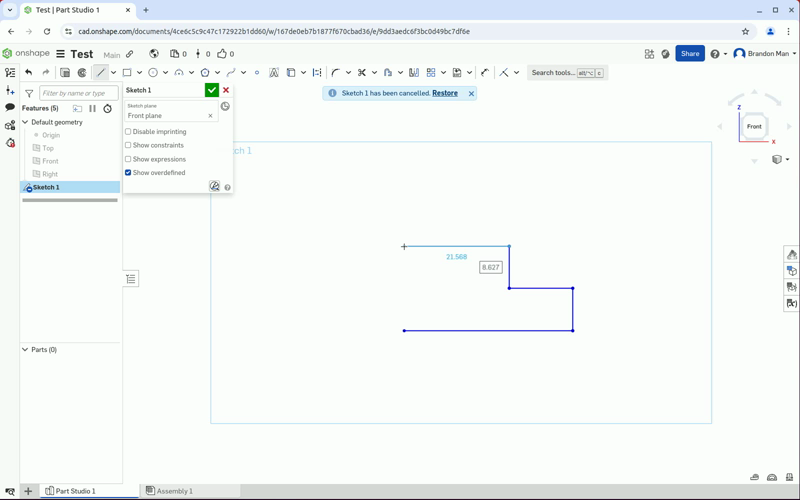
click(404, 246)
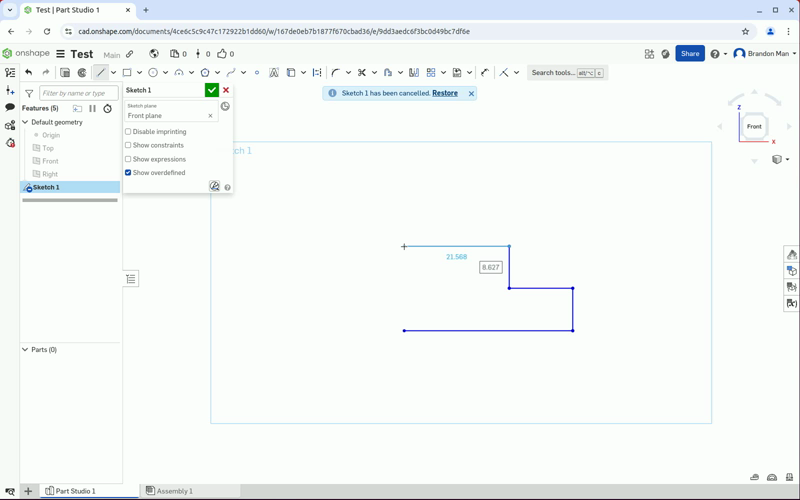
key_up(shift)
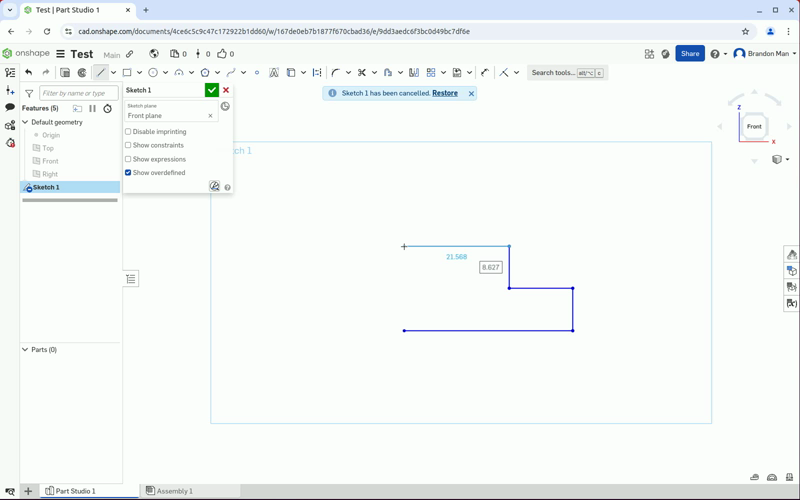
key_down(shift)
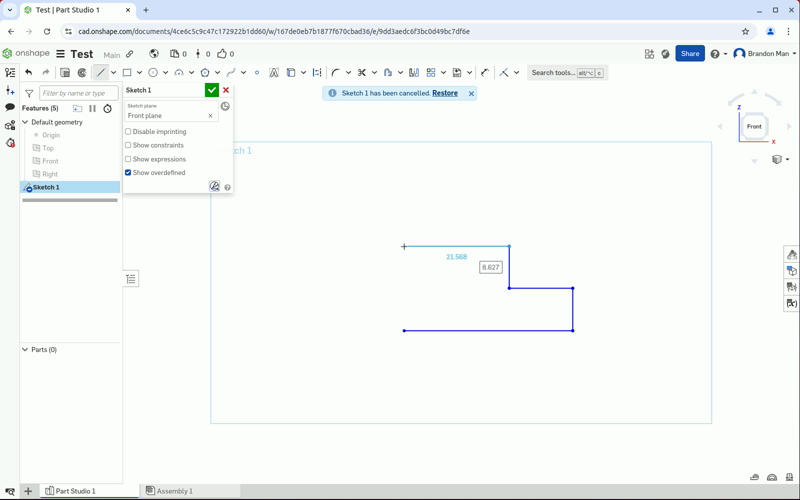
mouse_move(404, 330)
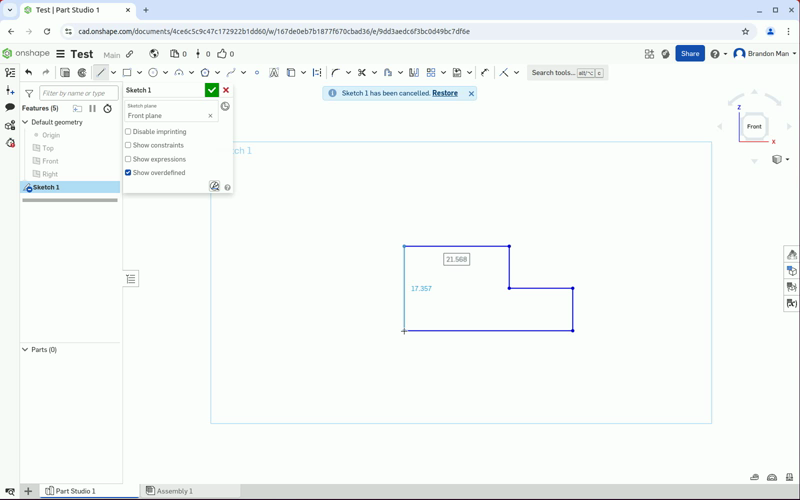
key_up(shift)
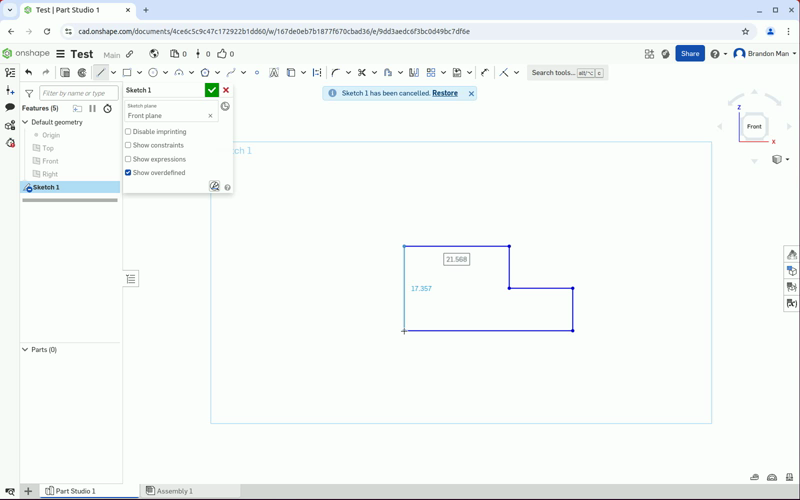
click(404, 330)
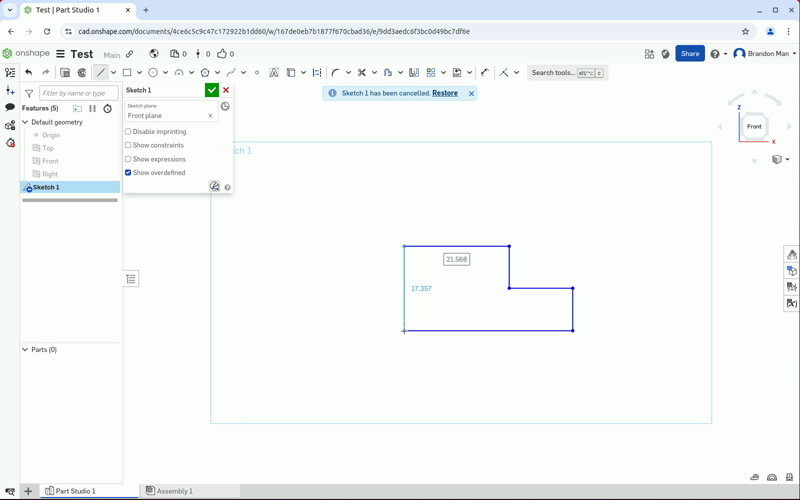
key(esc)
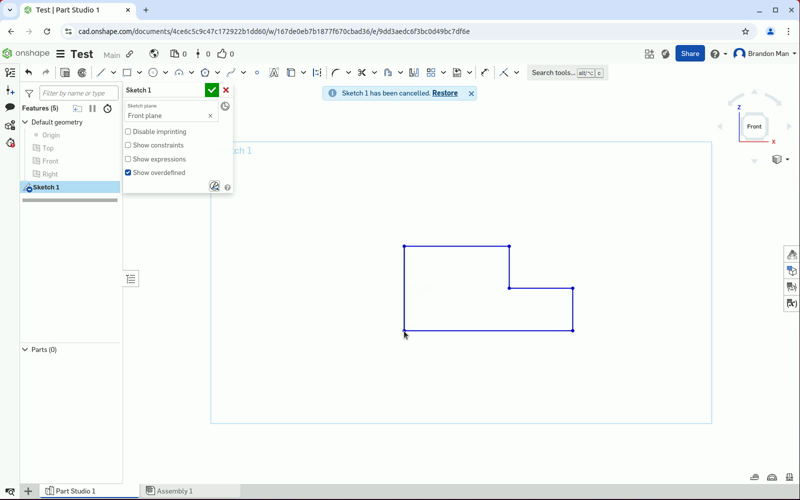
mouse_move(415, 263)
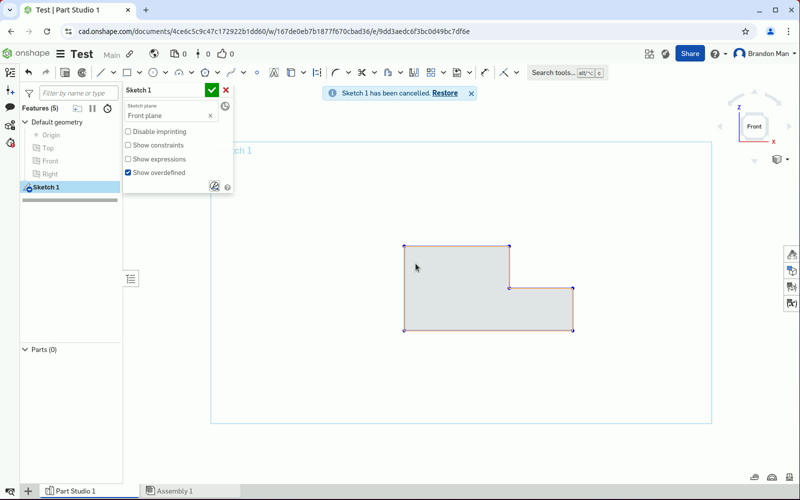
click(415, 263)
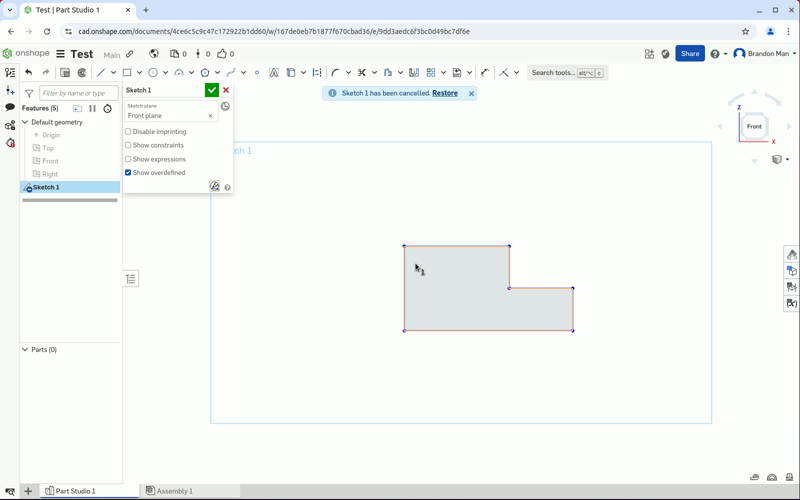
mouse_move(73, 352)
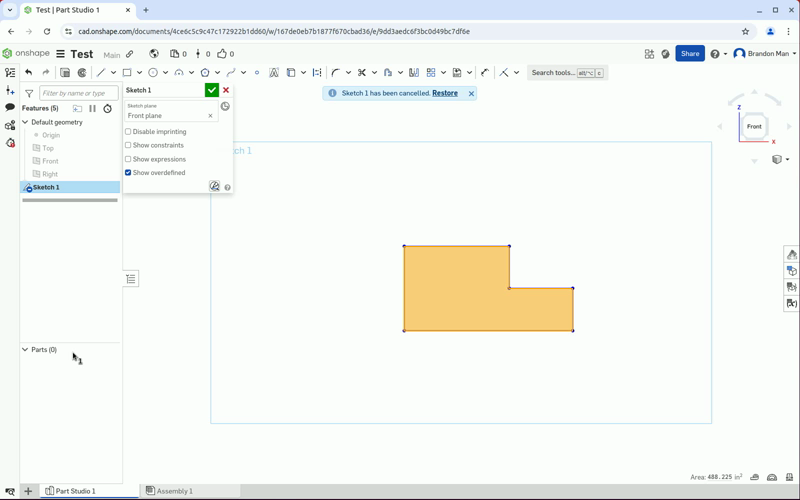
key(shift+y)
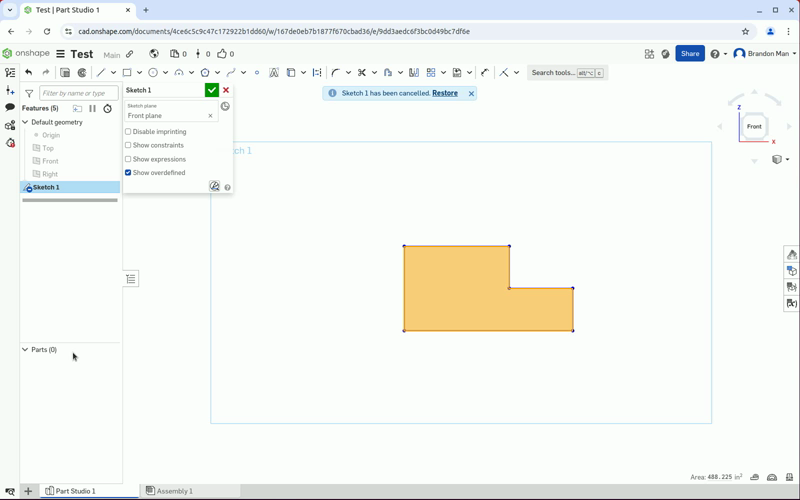
key(shift+e)
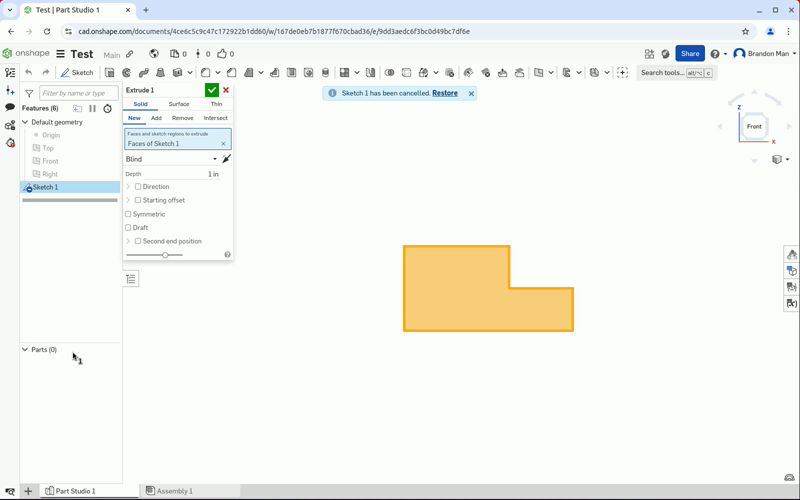
mouse_move(143, 106)
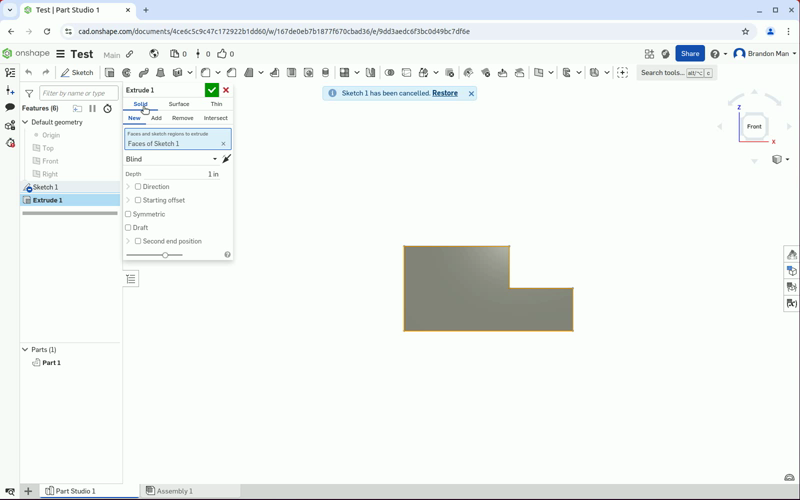
click(143, 106)
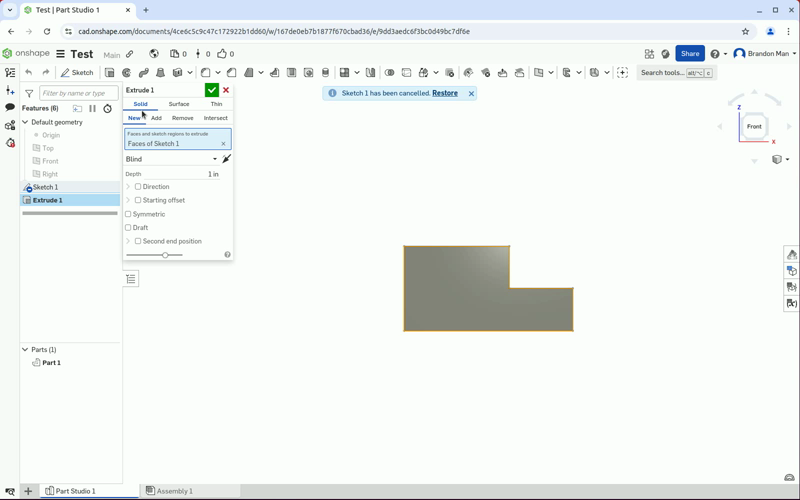
mouse_move(137, 120)
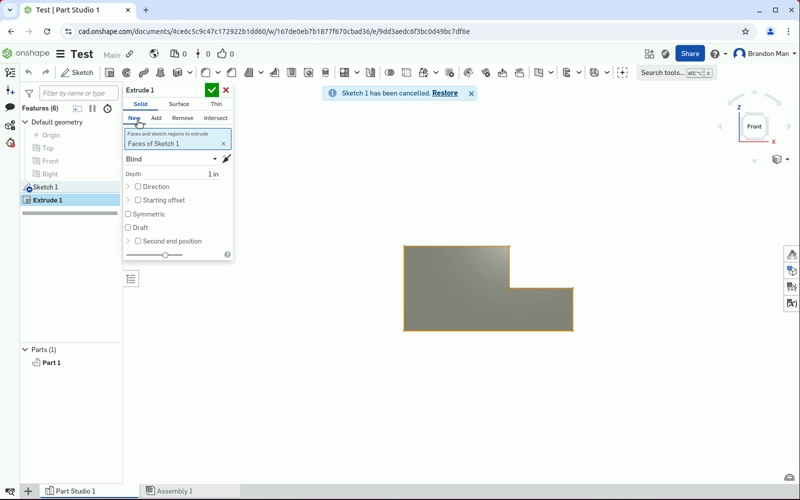
click(137, 120)
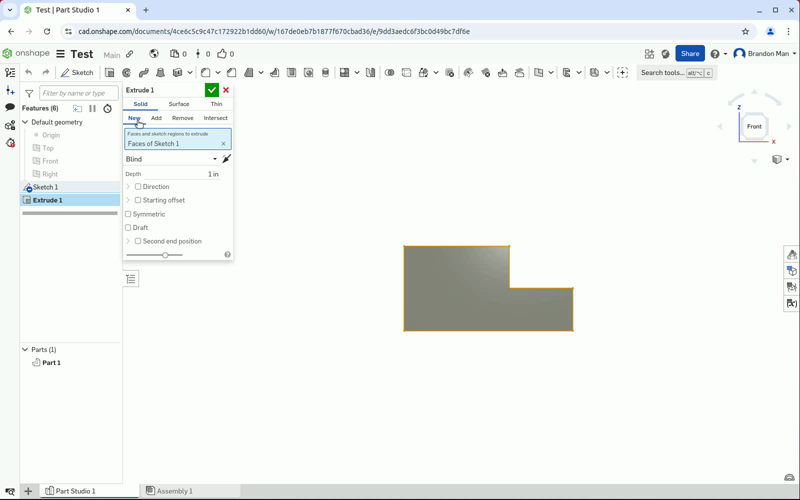
key(tab, 4)
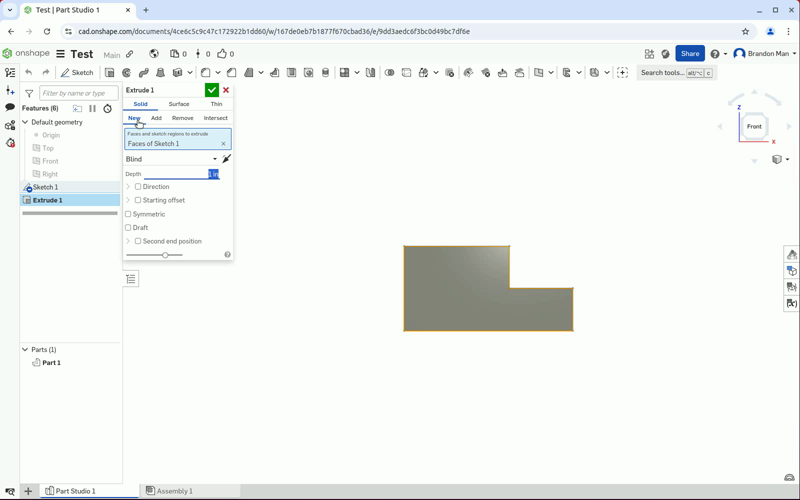
text(17.331)
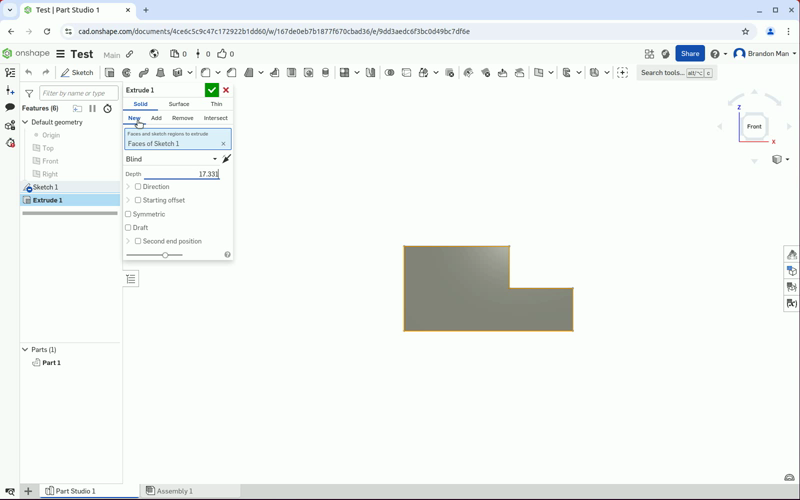
key(enter)
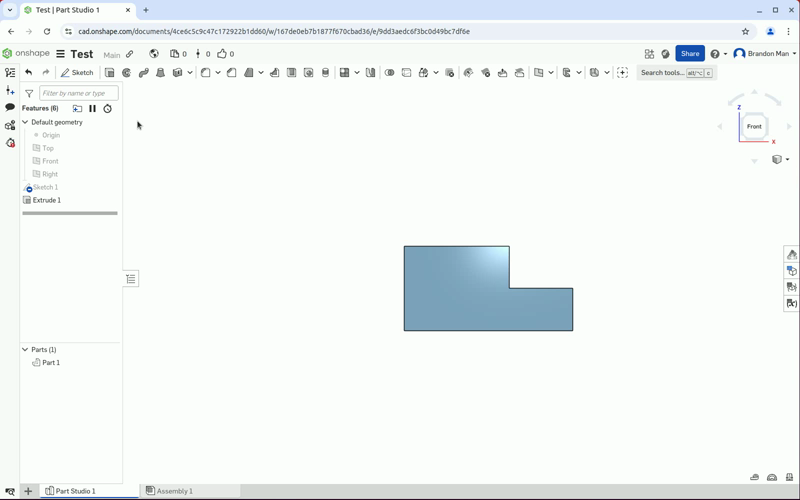
key(shift+h)
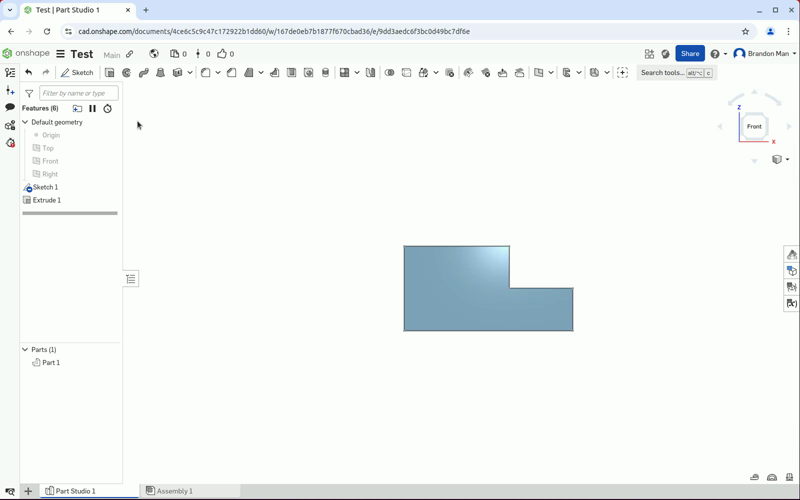
key(shift+h)
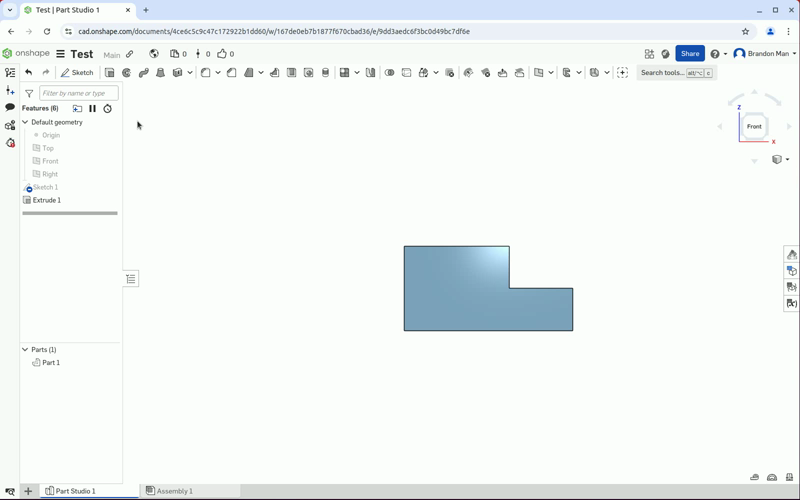
mouse_move(73, 189)
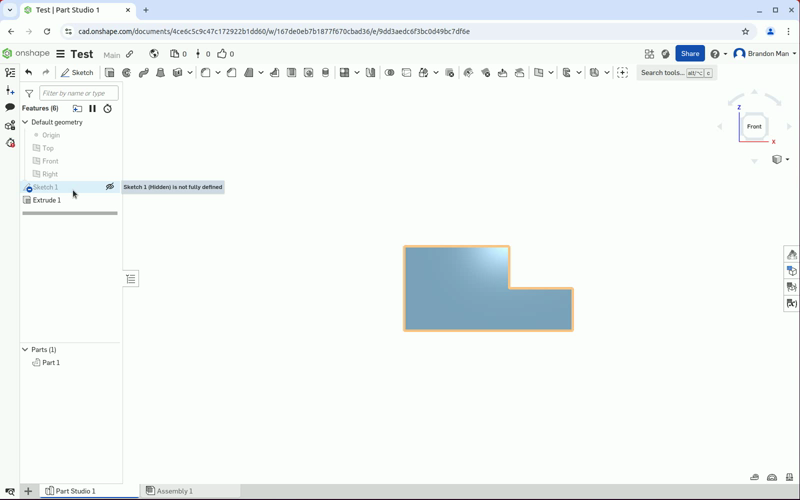
click(73, 189)
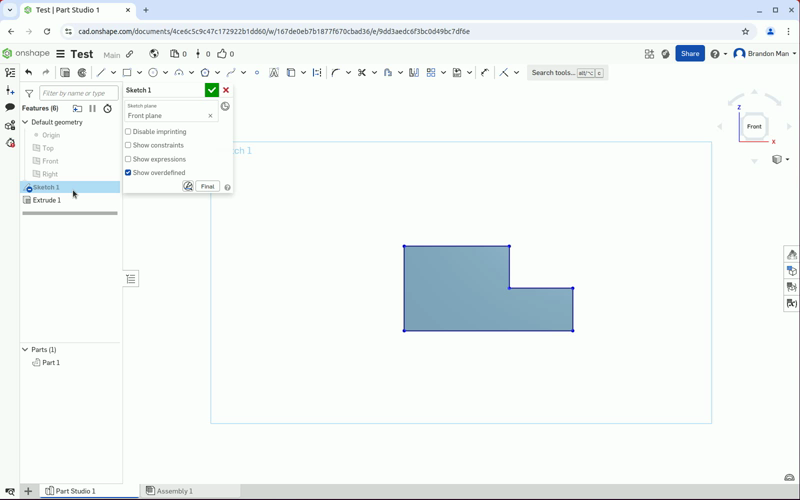
mouse_move(229, 92)
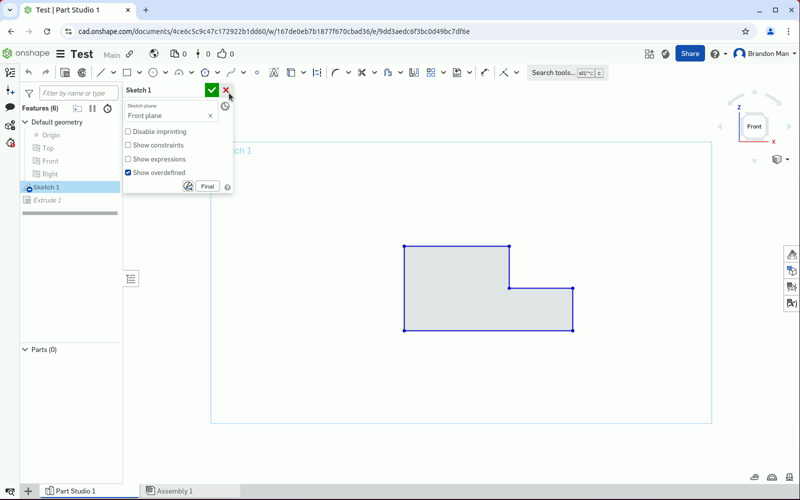
click(229, 92)
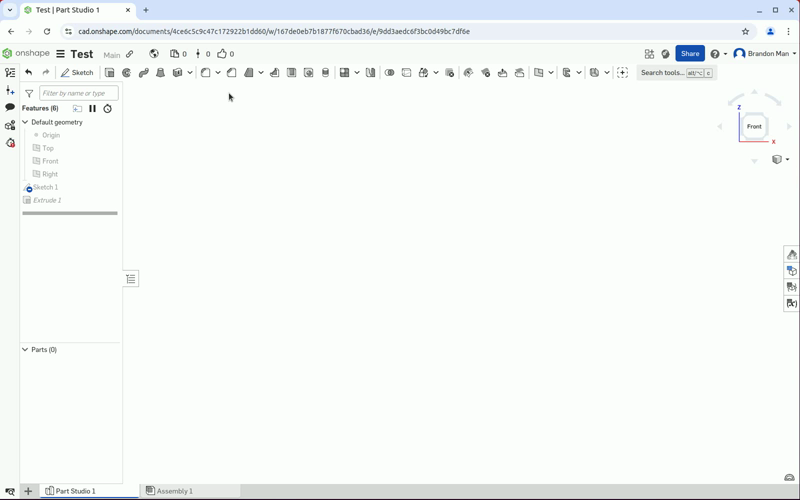
mouse_move(73, 352)
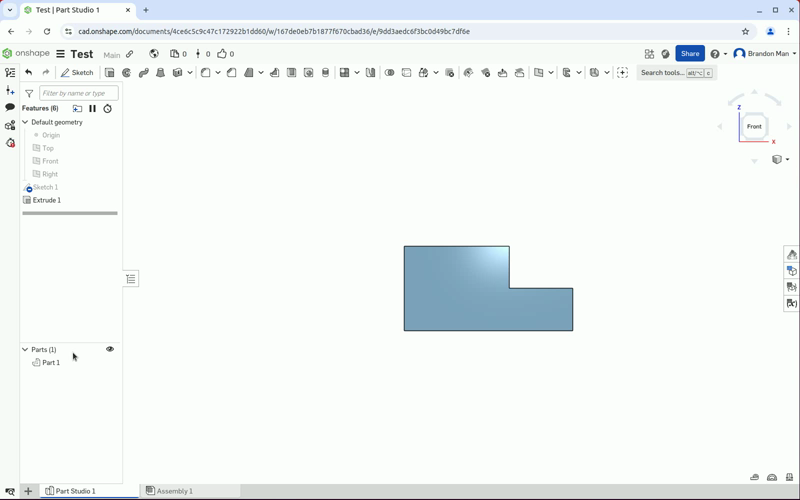
key(y)
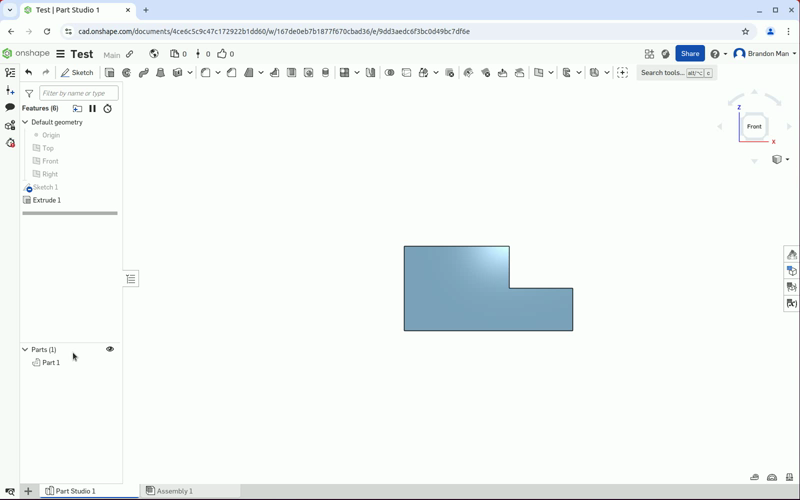
key(shift+p)
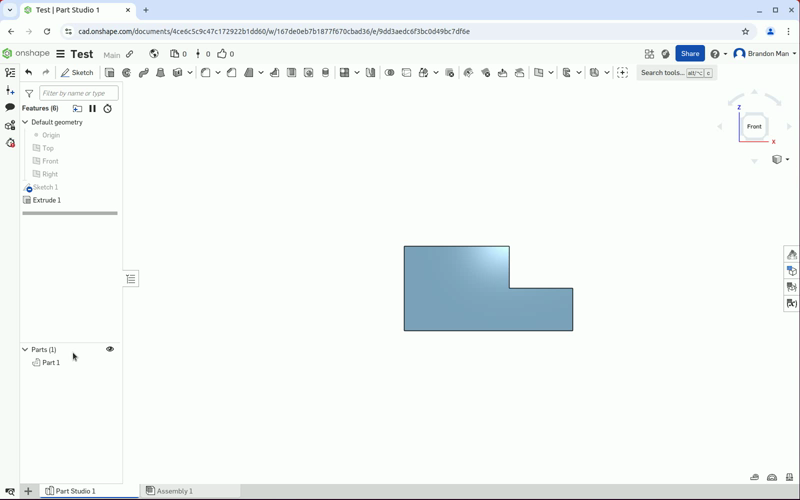
key(space)
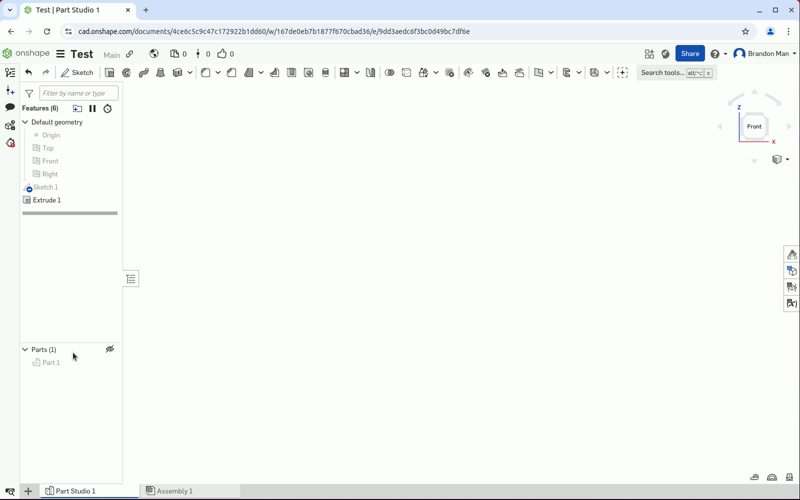
key_down(shift)
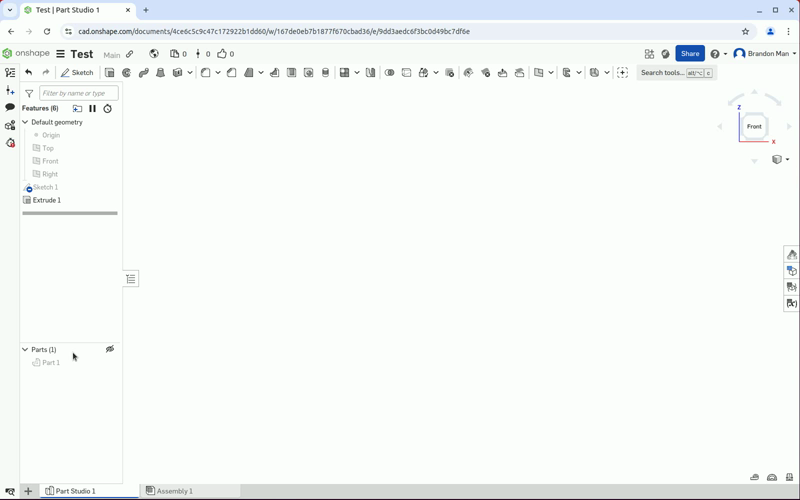
key(down)
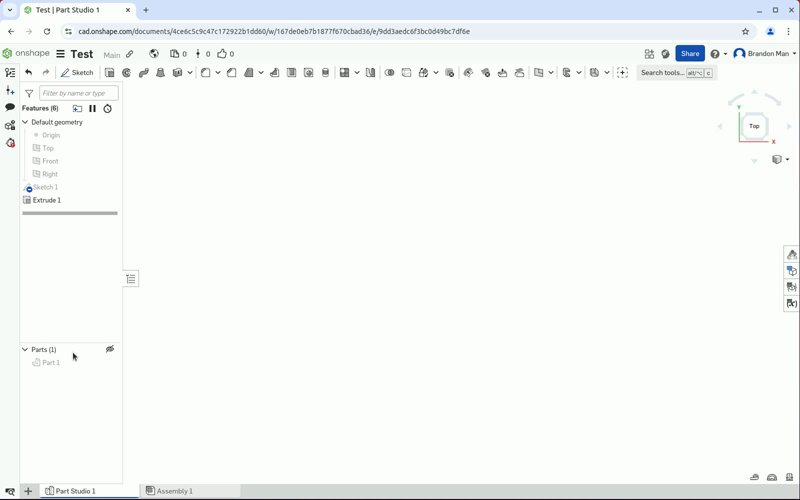
key_up(shift)
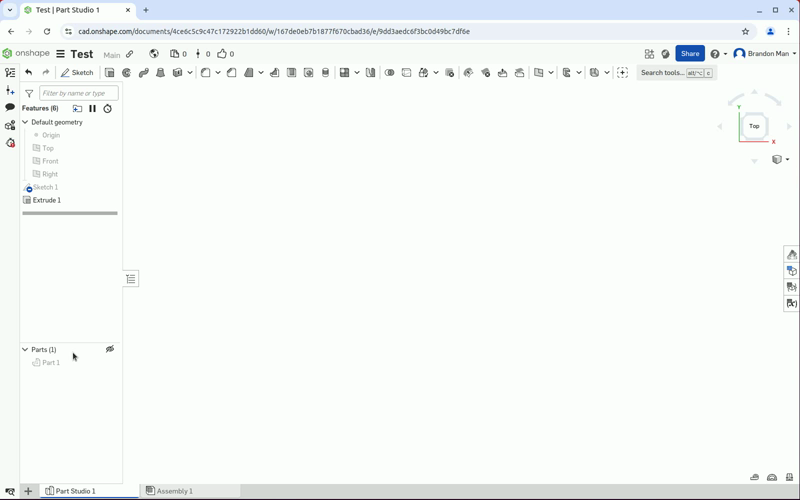
mouse_move(73, 352)
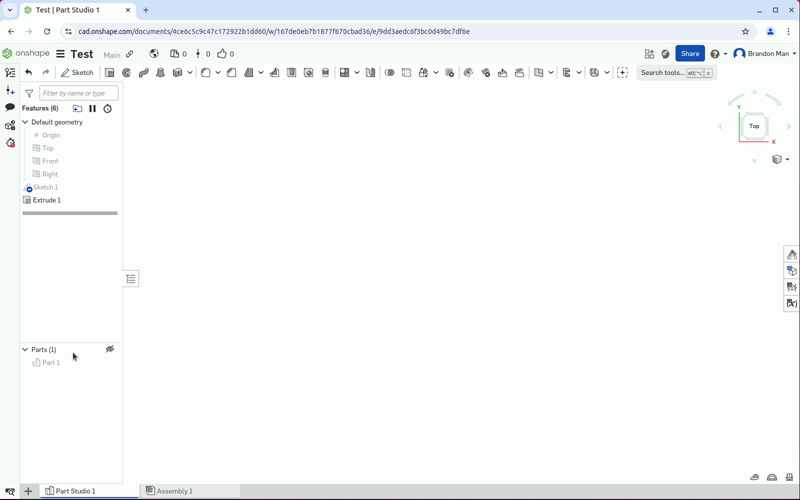
key(shift+y)
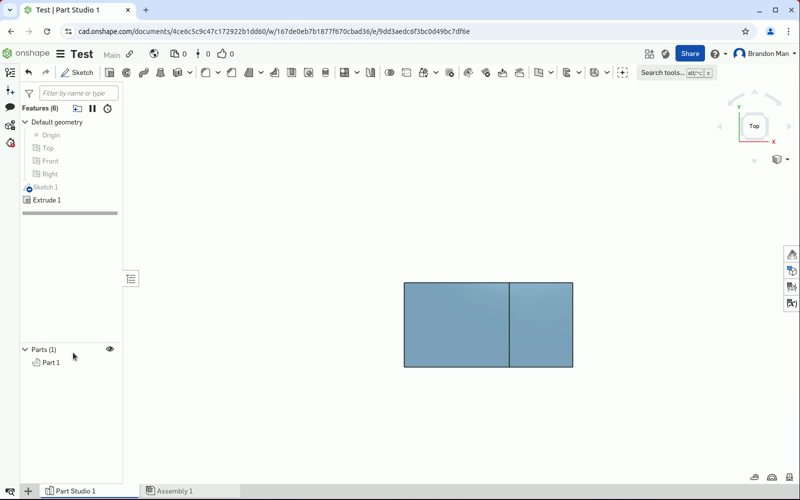
mouse_move(541, 75)
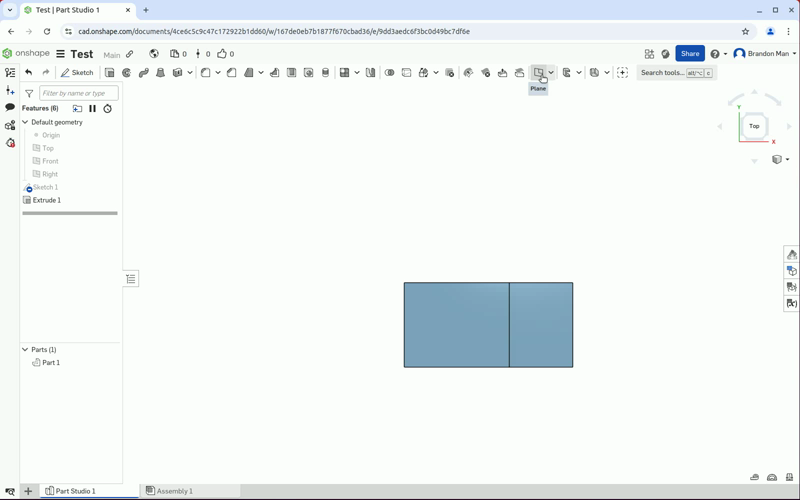
click(541, 75)
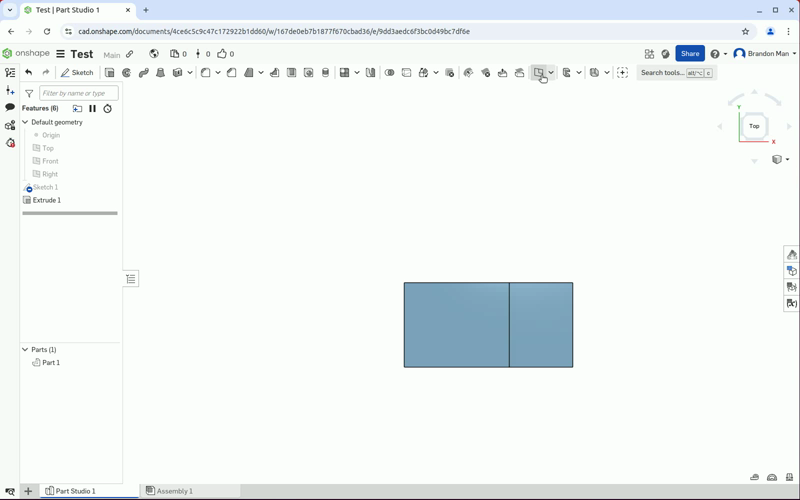
mouse_move(73, 150)
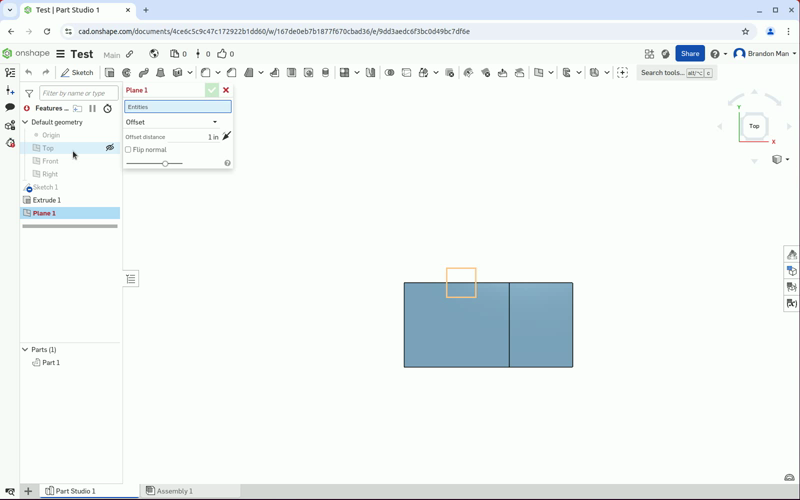
click(73, 150)
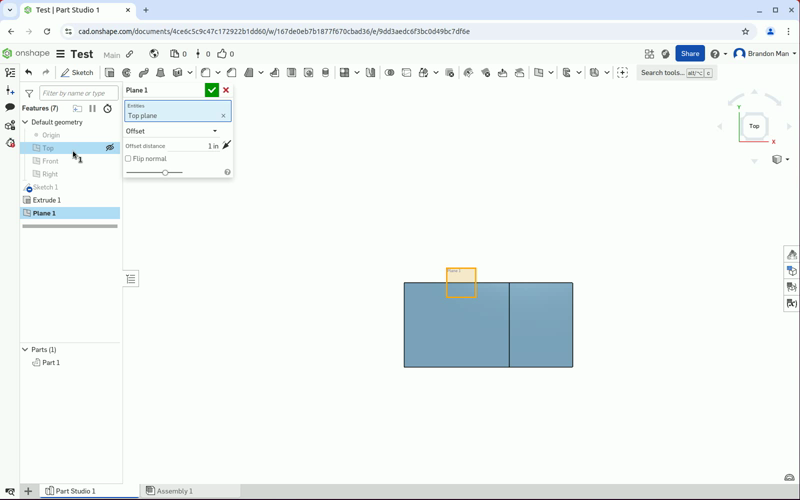
key(tab, 2)
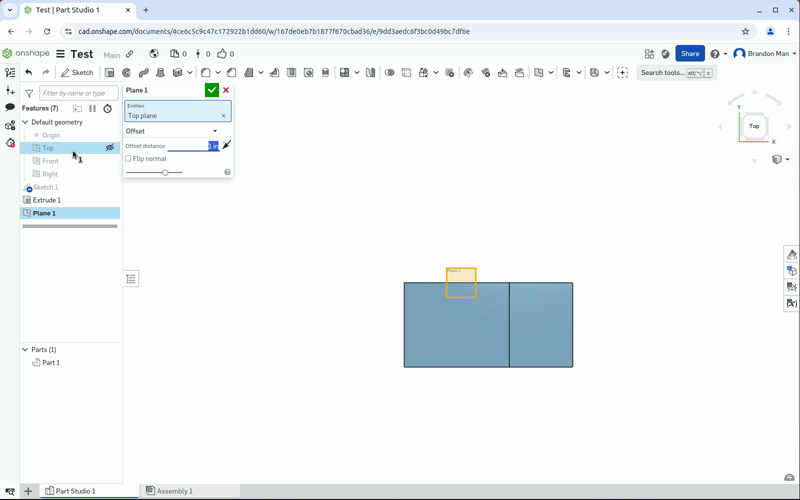
text(7.456)
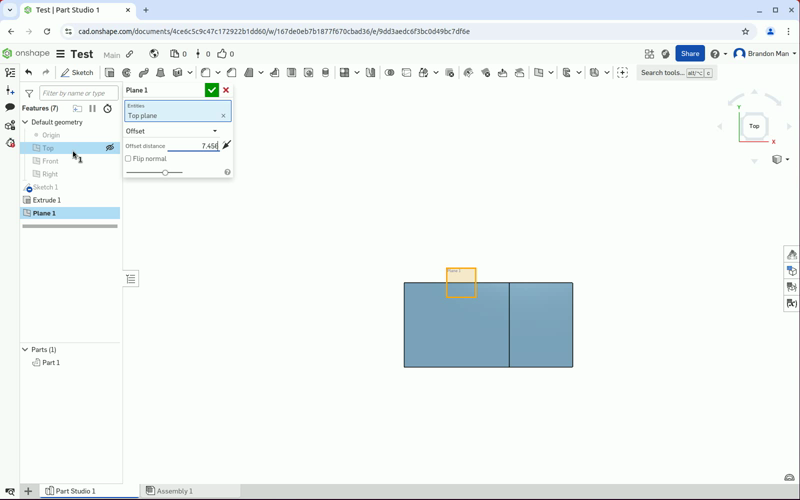
key(enter, 2)
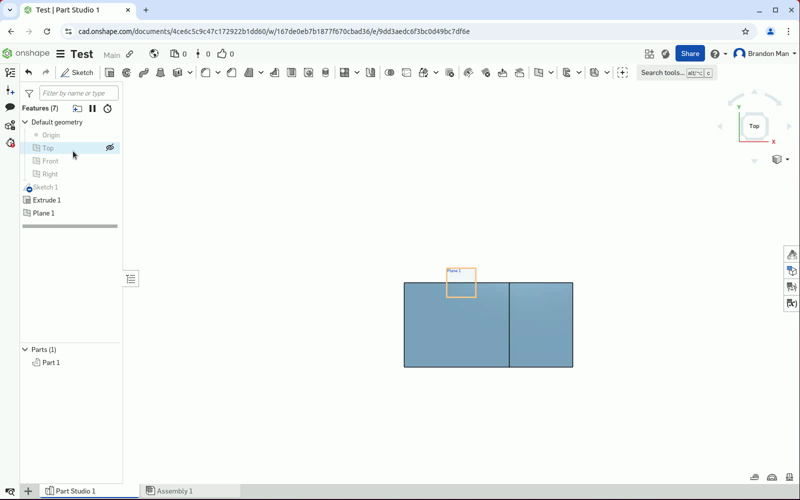
key(shift+s)
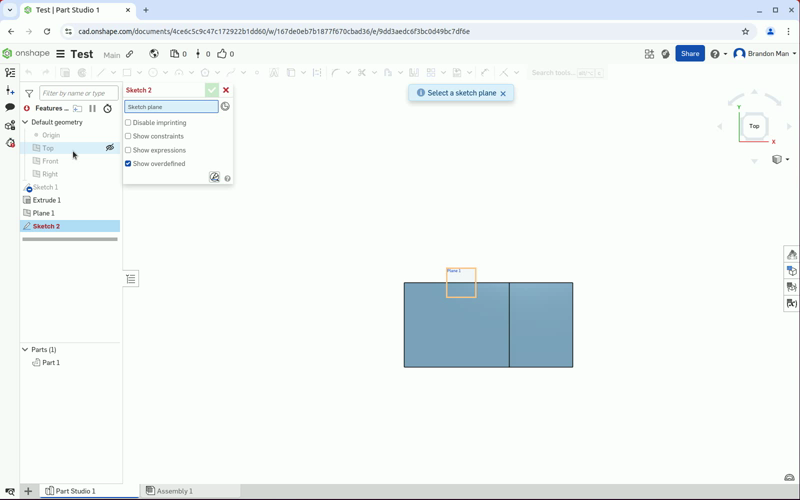
mouse_move(73, 215)
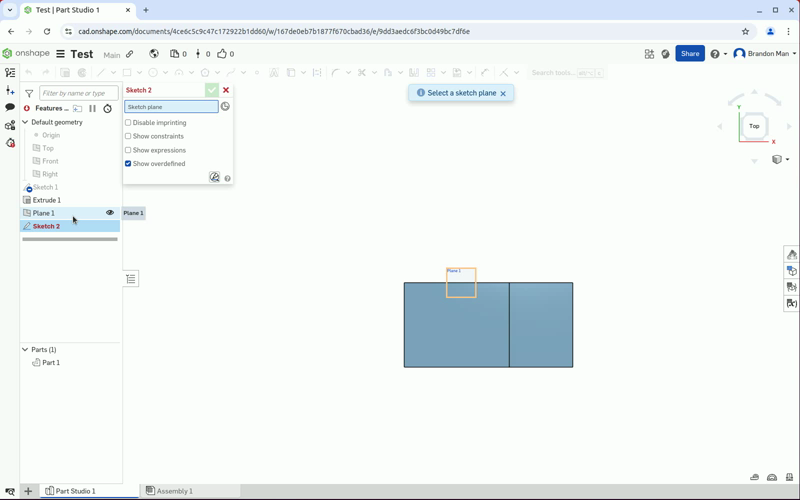
click(73, 215)
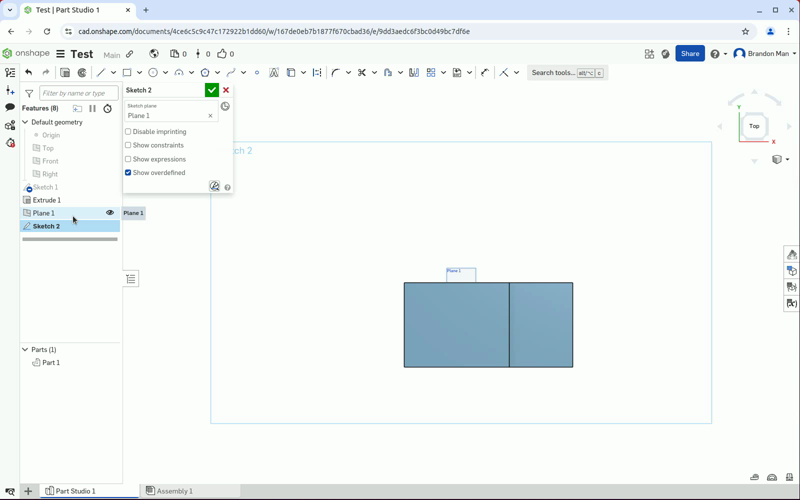
mouse_move(73, 352)
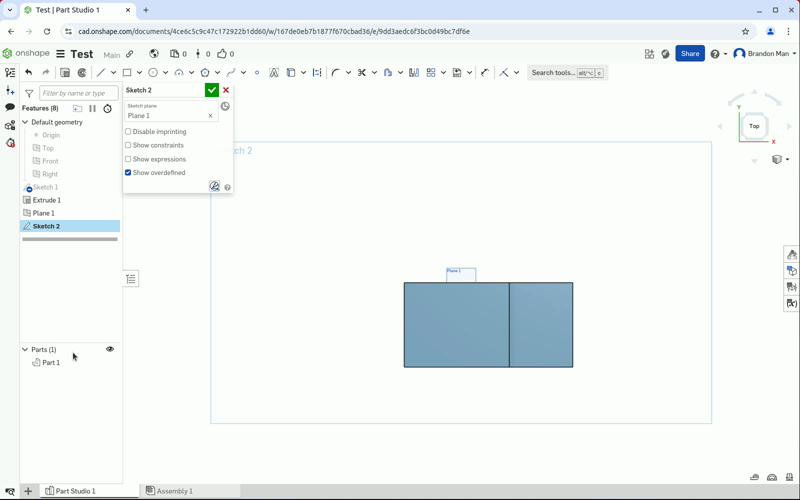
key(y)
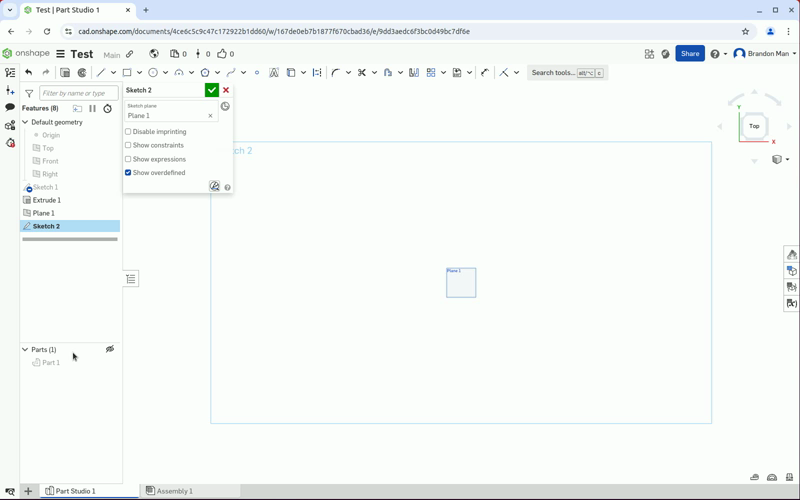
key(l)
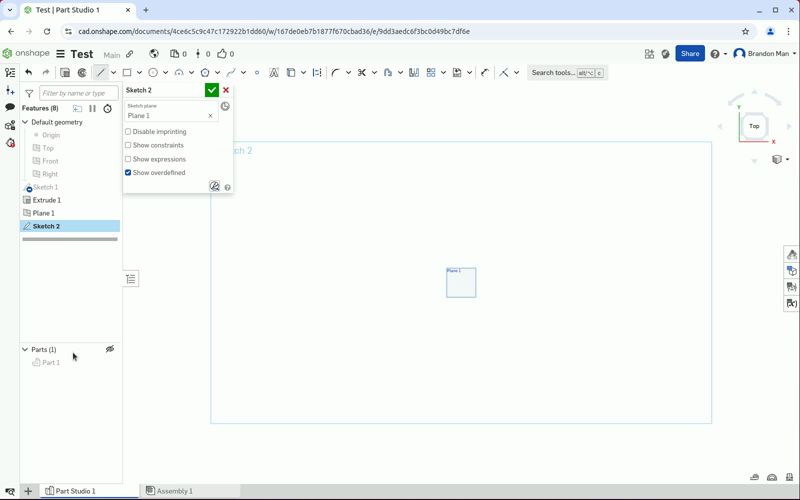
key_down(shift)
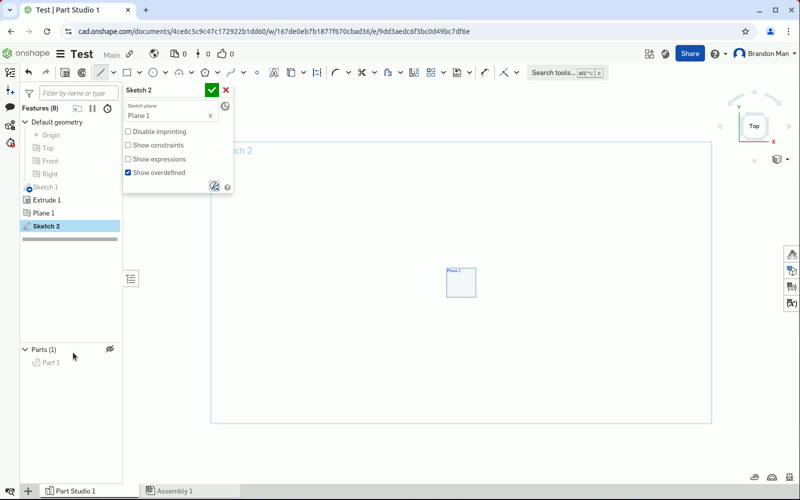
mouse_move(404, 346)
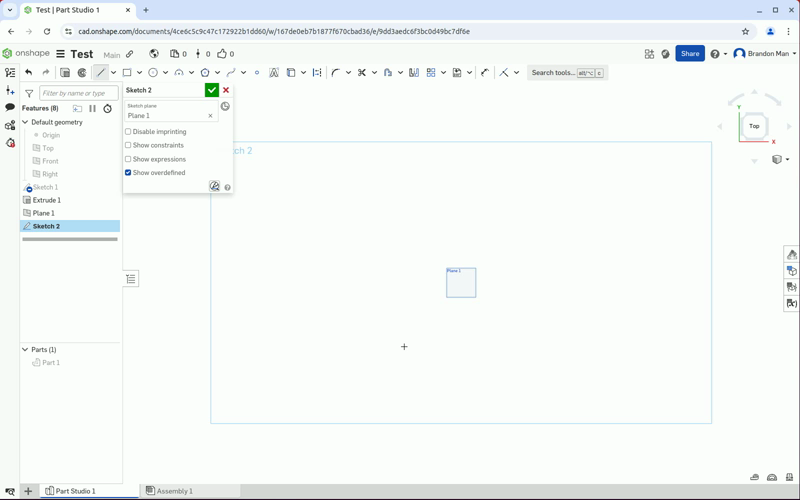
click(404, 346)
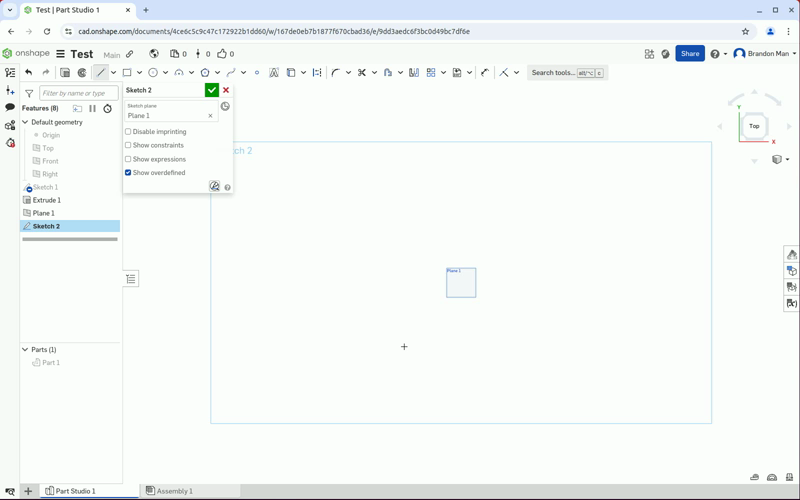
key_up(shift)
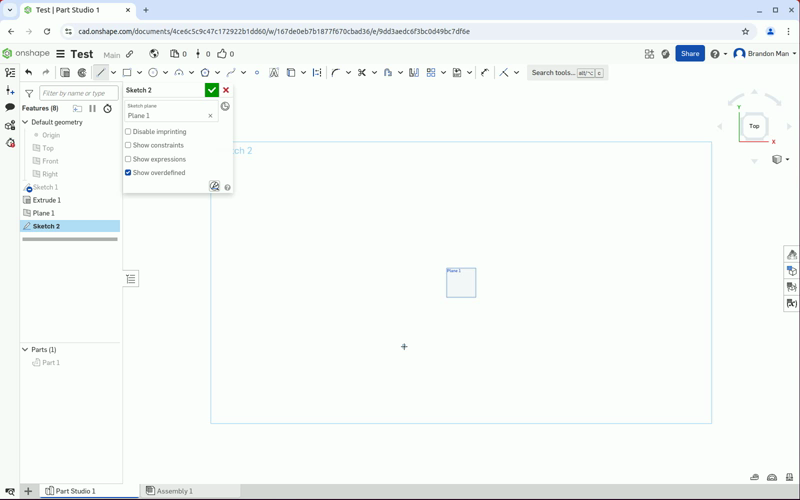
key_down(shift)
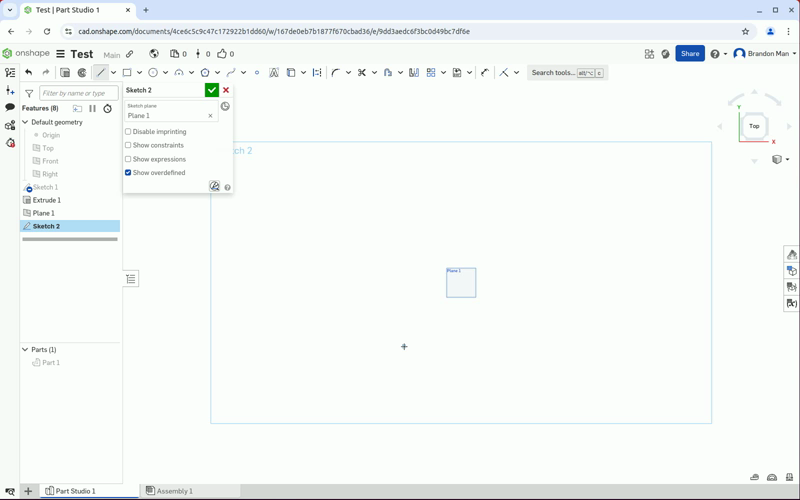
mouse_move(510, 346)
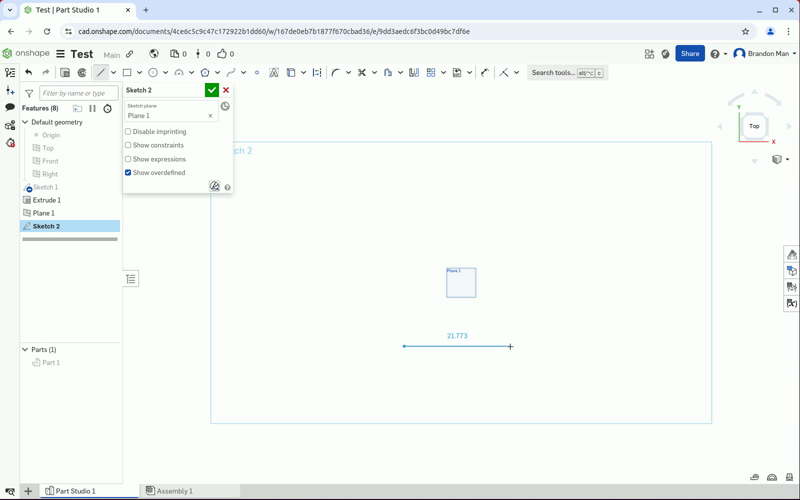
click(510, 346)
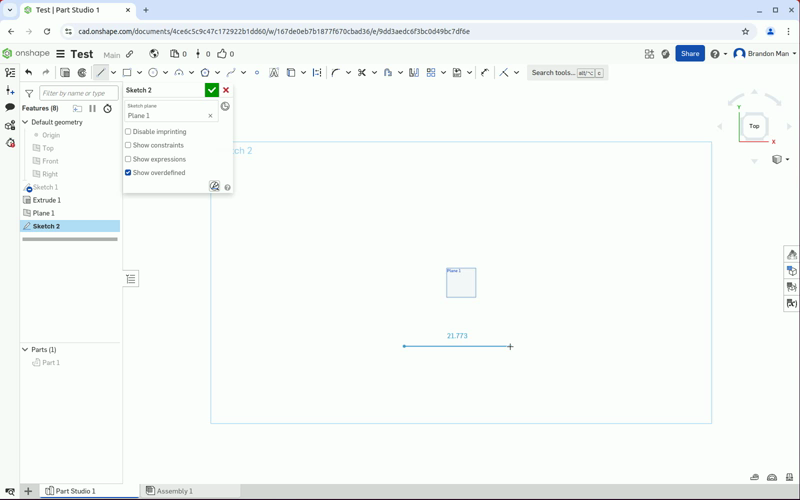
key_up(shift)
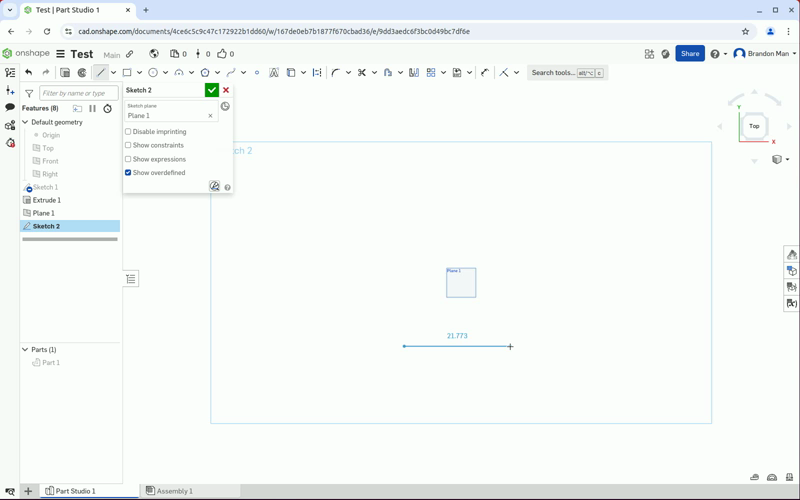
key_down(shift)
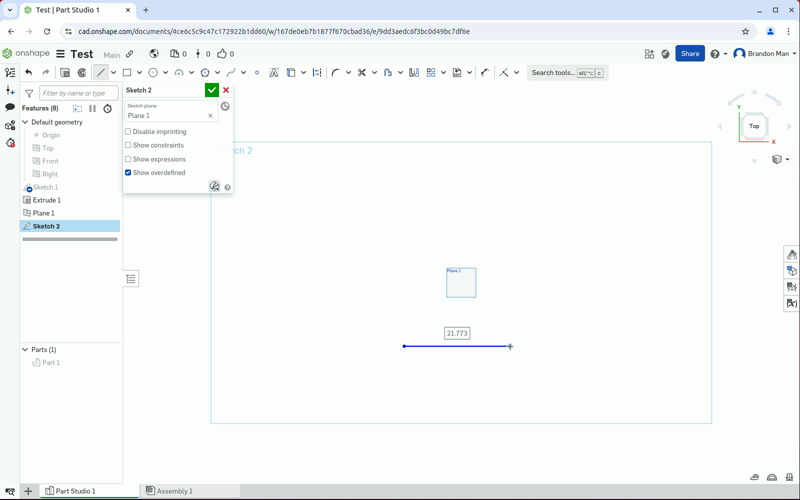
mouse_move(540, 346)
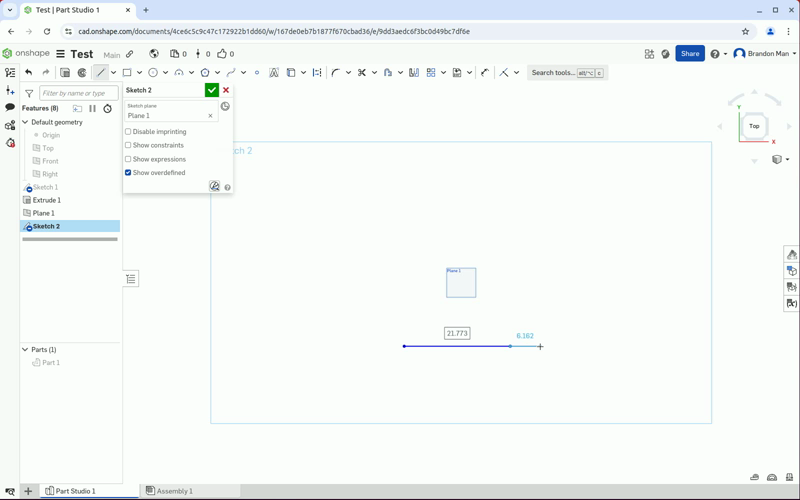
mouse_move(510, 303)
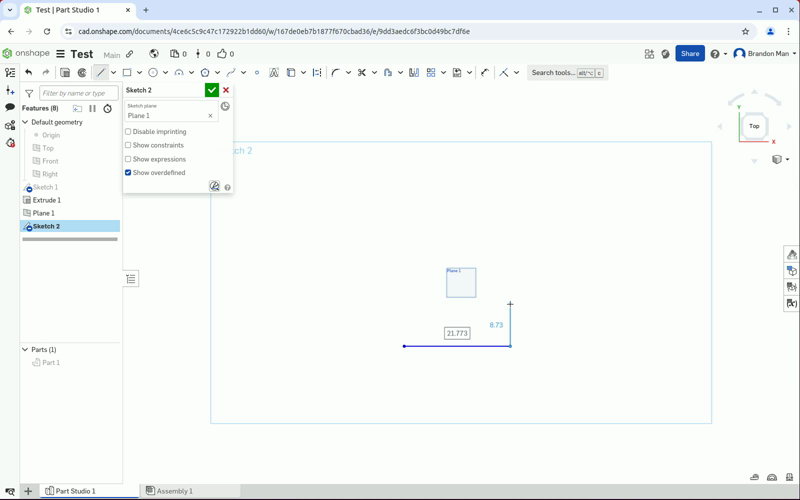
click(510, 303)
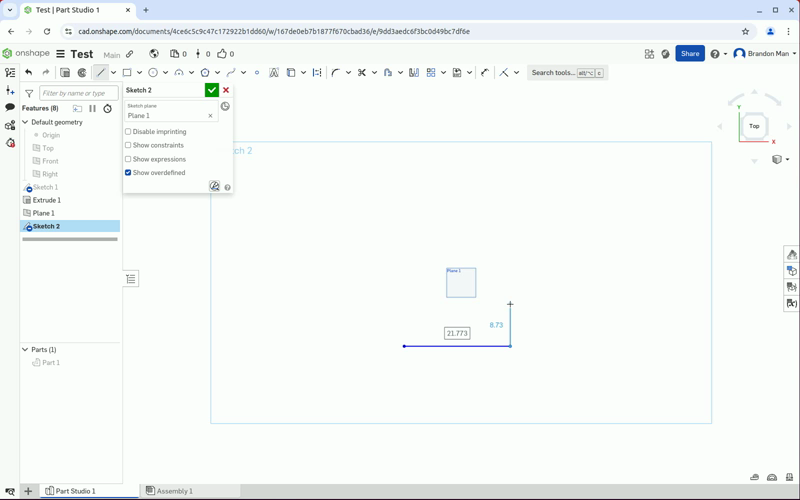
key_up(shift)
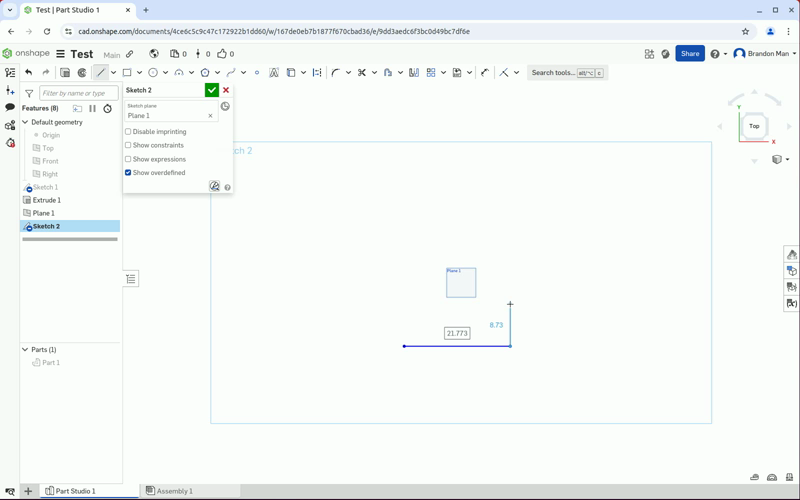
key_down(shift)
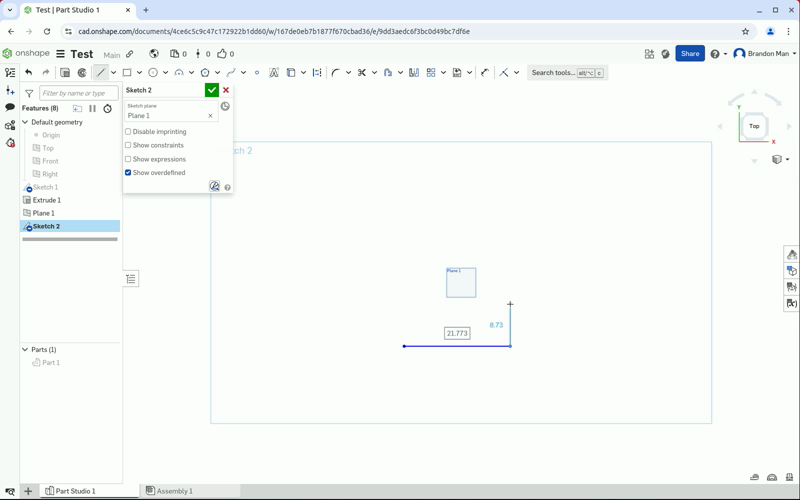
mouse_move(404, 303)
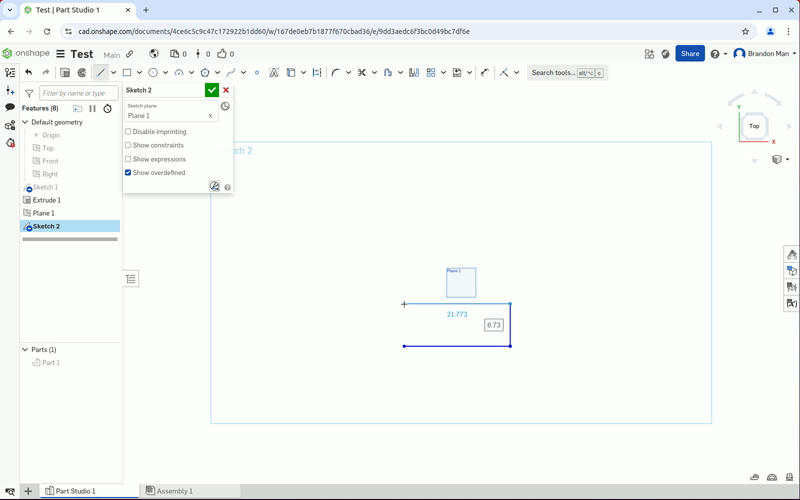
click(404, 303)
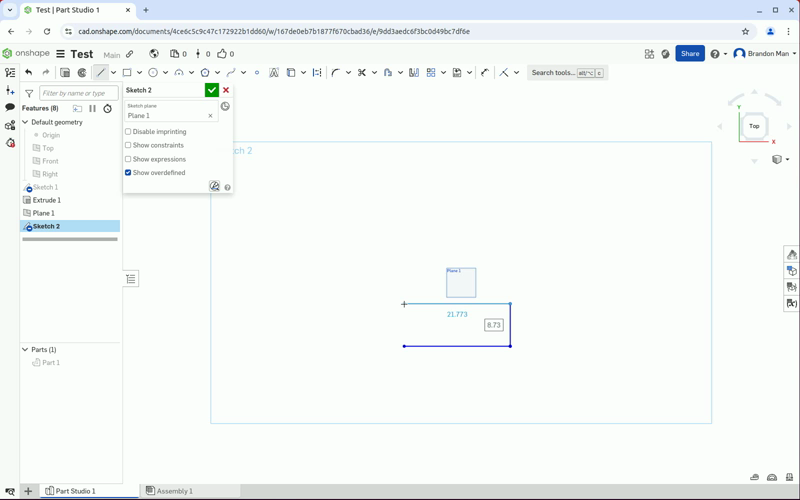
key_up(shift)
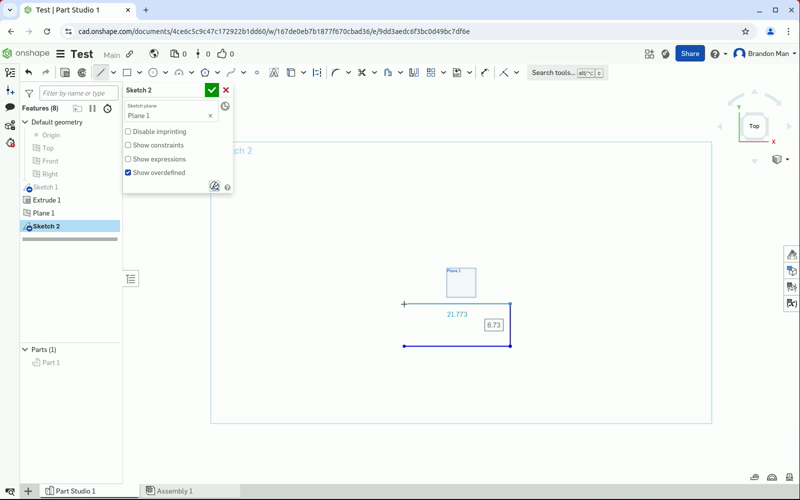
mouse_move(434, 303)
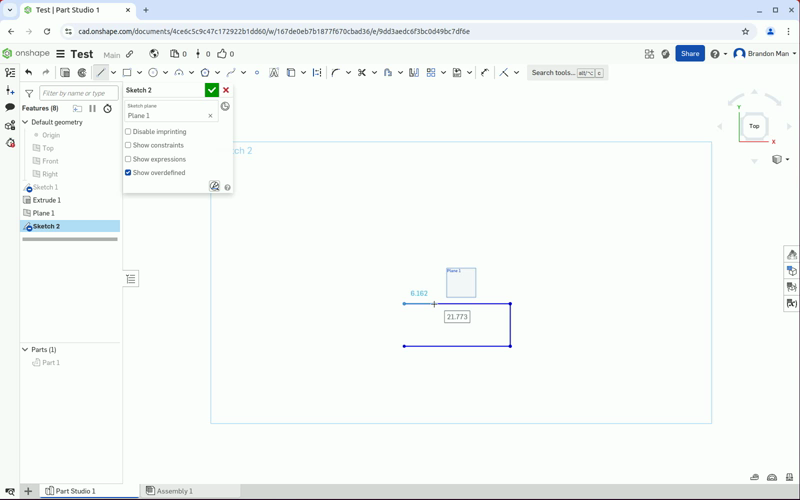
key_down(shift)
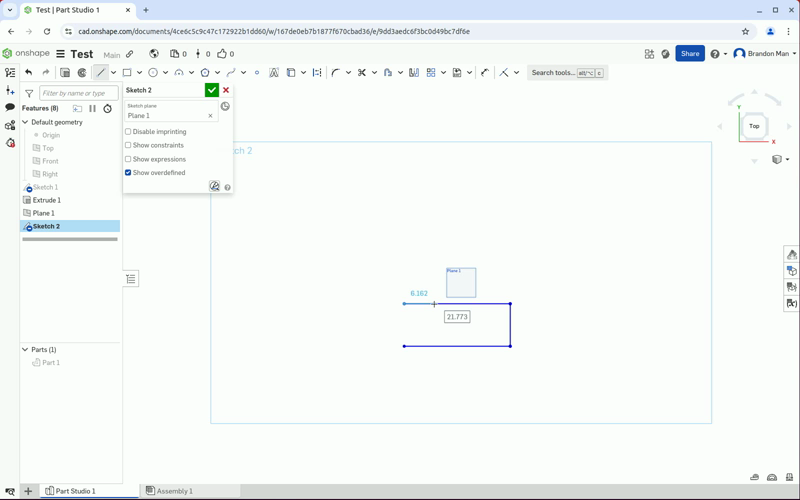
mouse_move(404, 346)
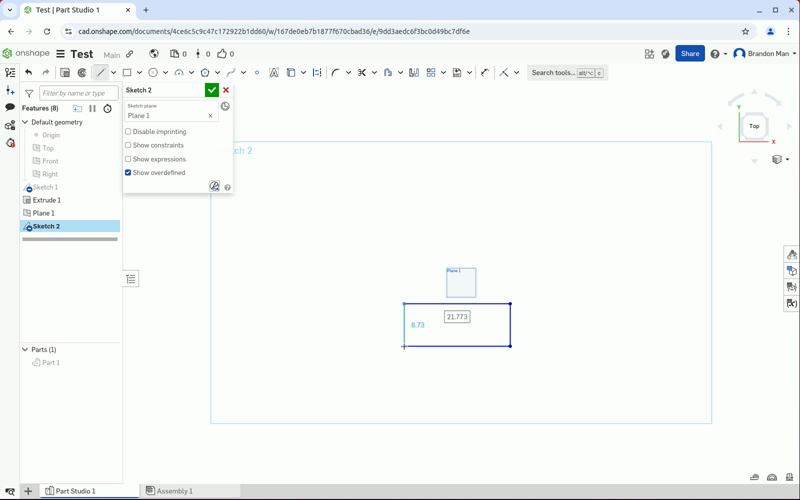
key_up(shift)
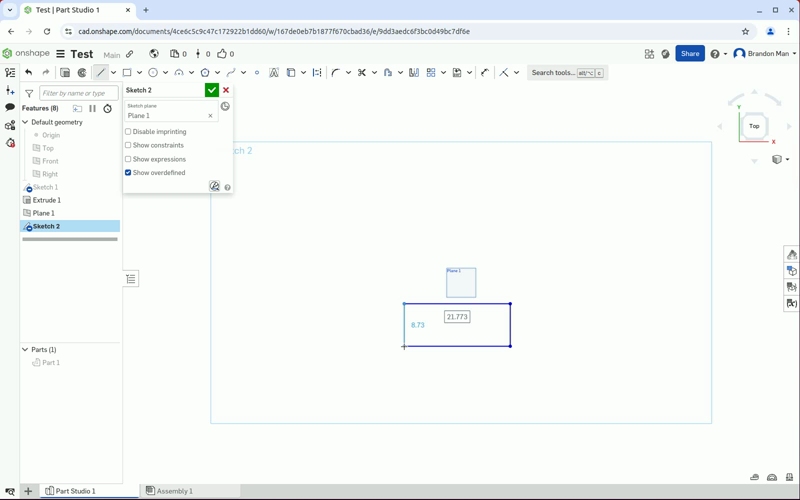
click(404, 346)
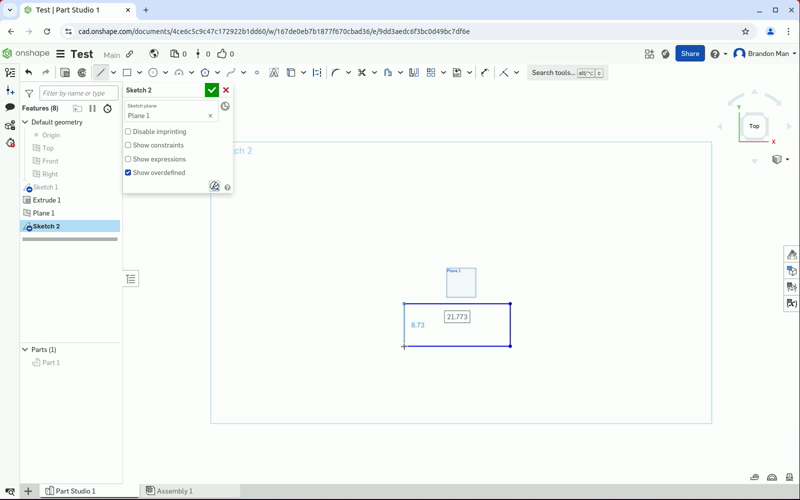
key(esc)
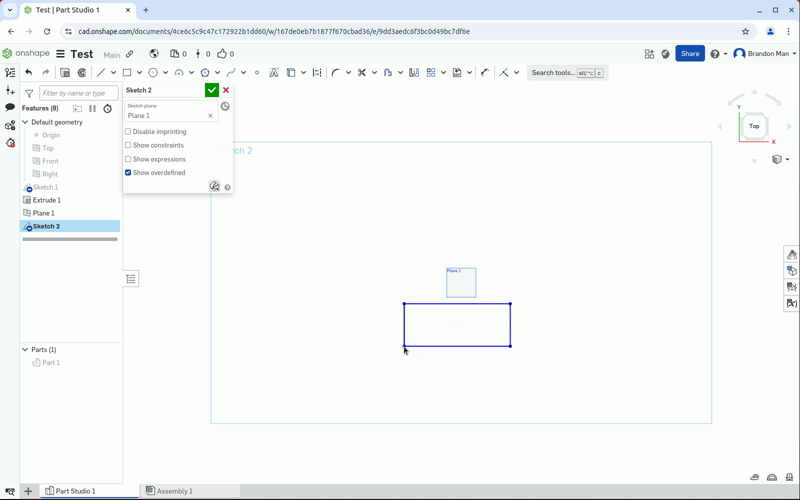
mouse_move(418, 336)
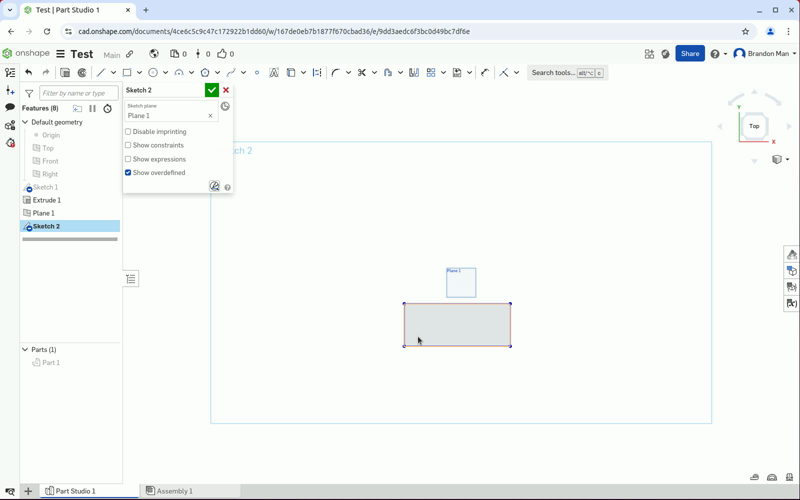
click(418, 336)
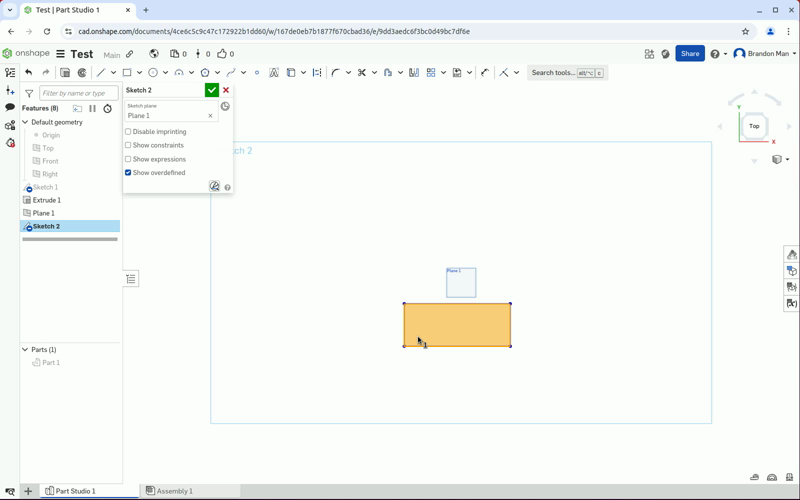
mouse_move(73, 352)
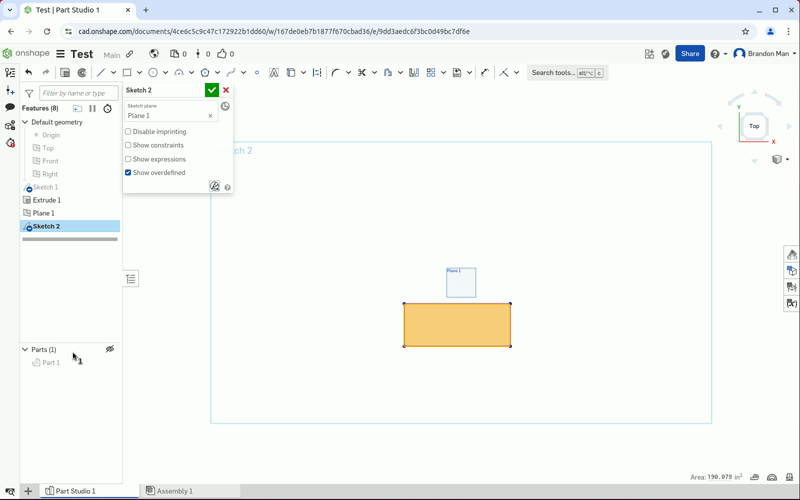
key(shift+y)
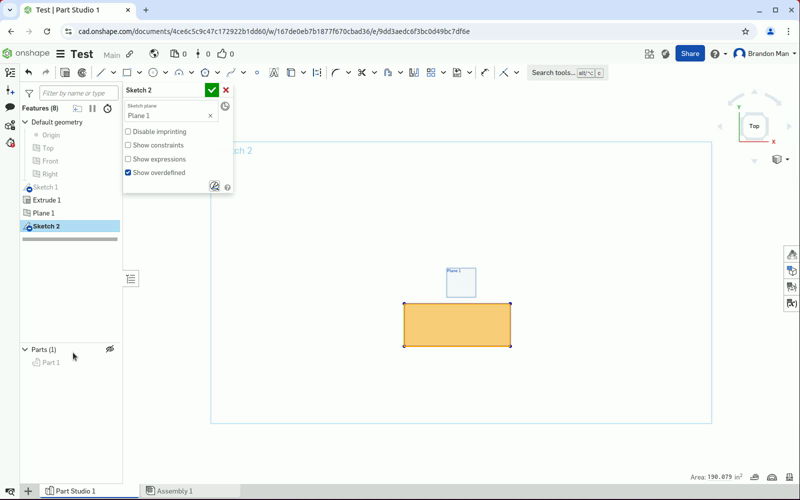
key(shift+e)
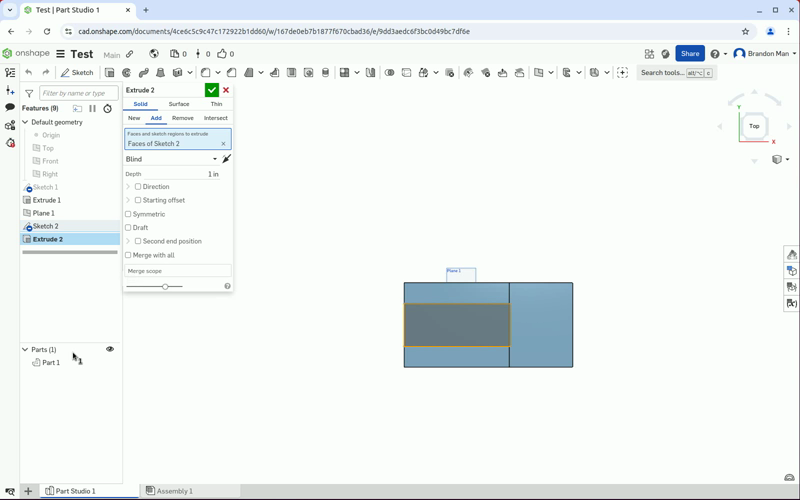
mouse_move(143, 106)
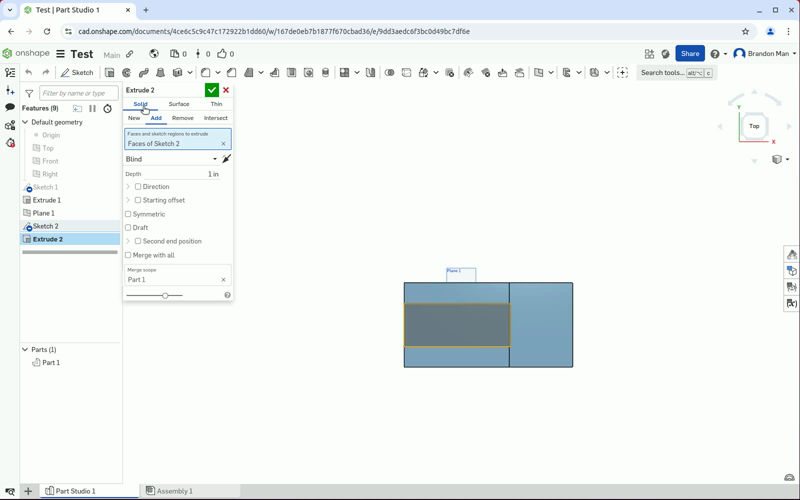
click(143, 106)
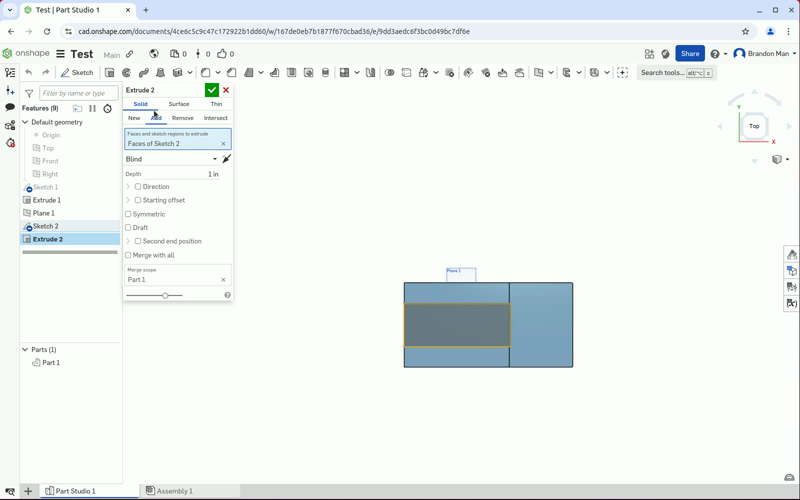
mouse_move(186, 120)
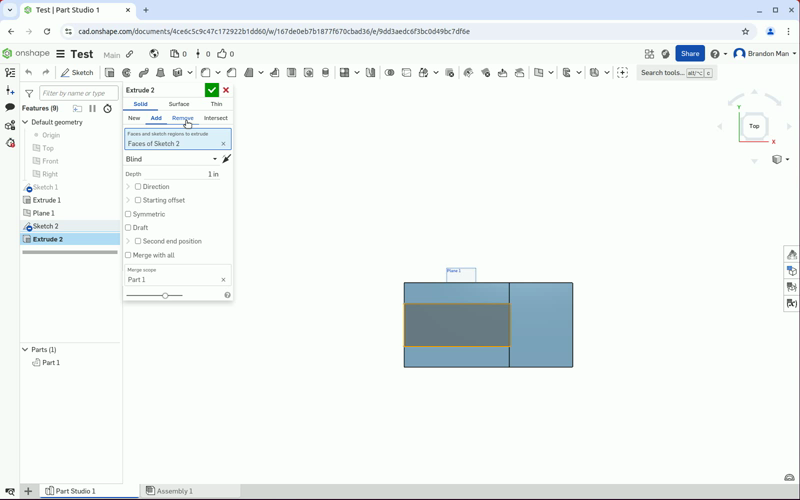
click(186, 120)
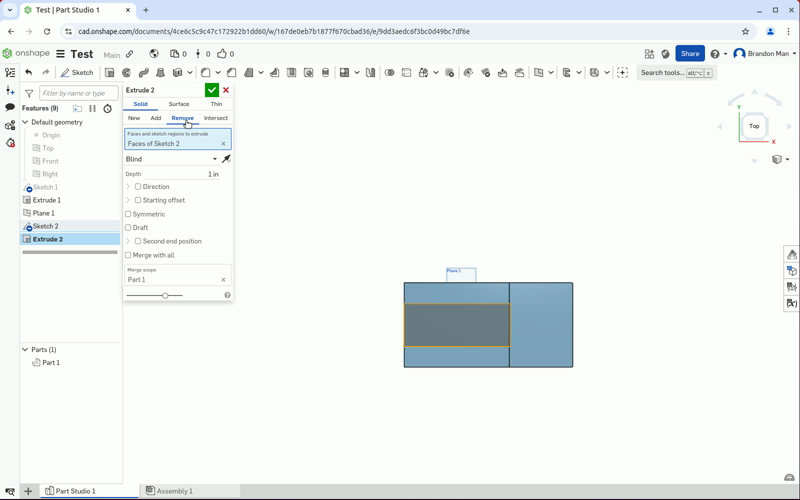
key(tab, 4)
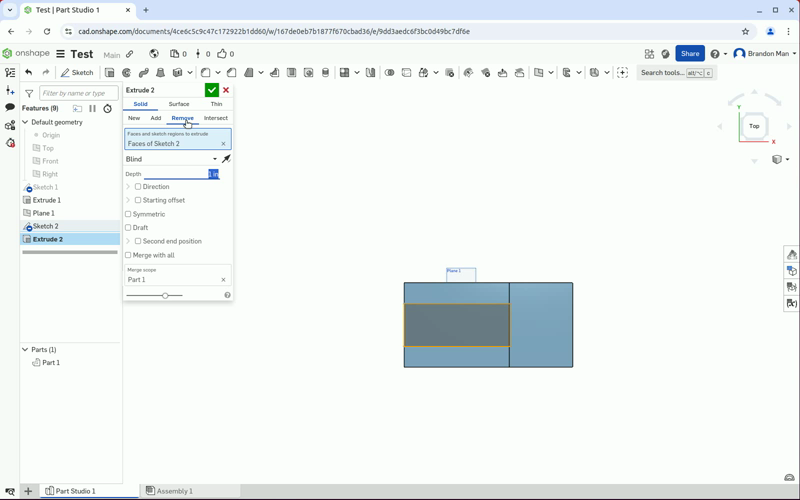
text(4.333)
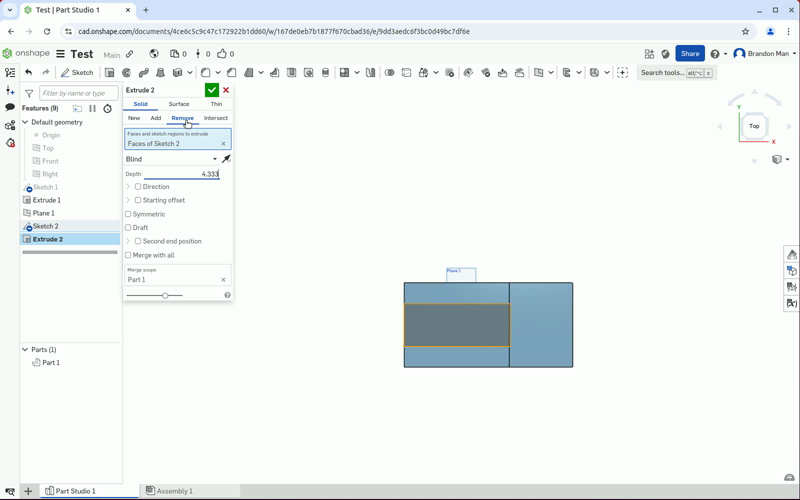
key(tab, 6)
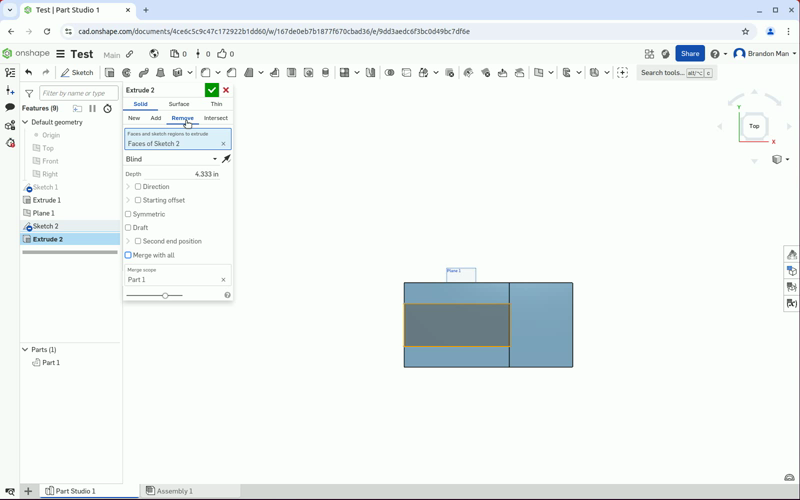
key(space)
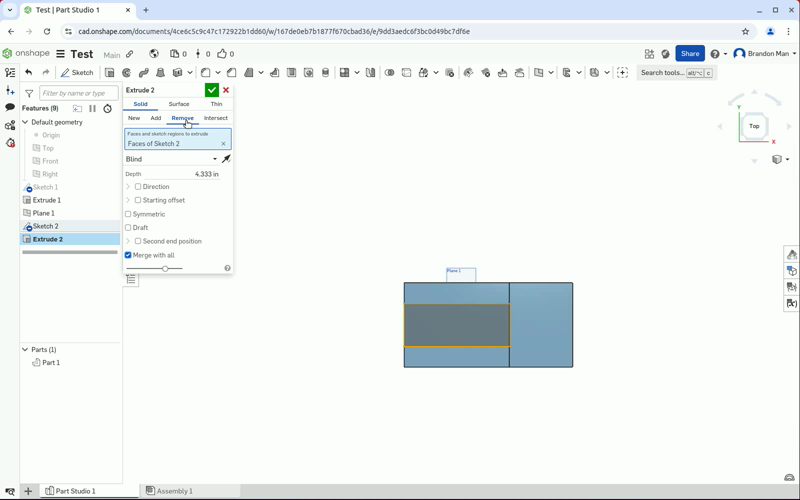
key(enter)
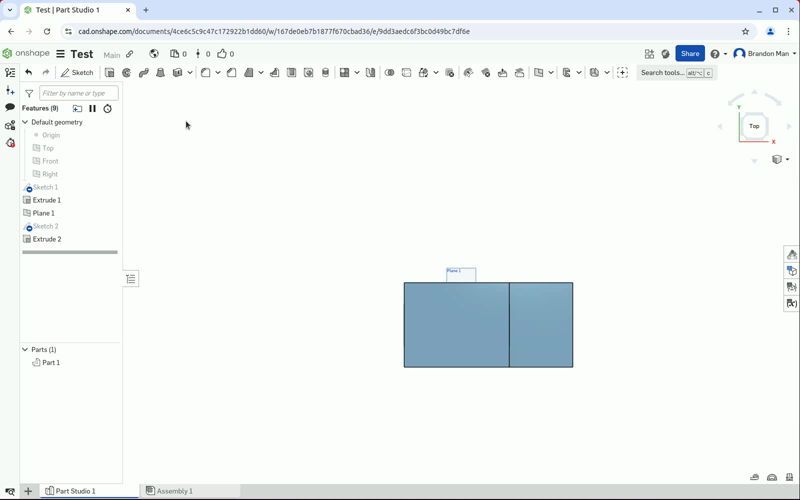
key(shift+h)
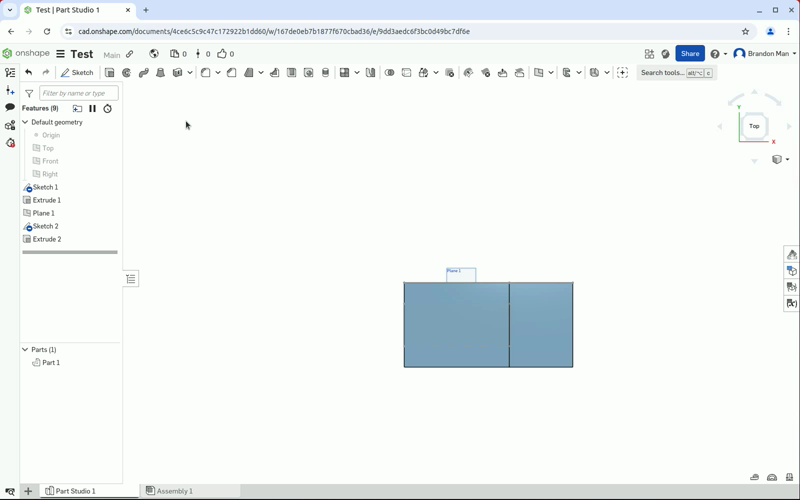
key(shift+h)
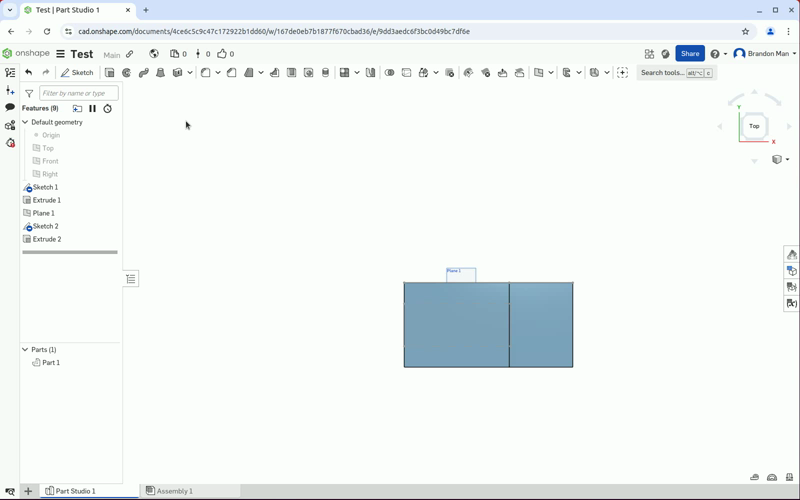
key(shift+7)
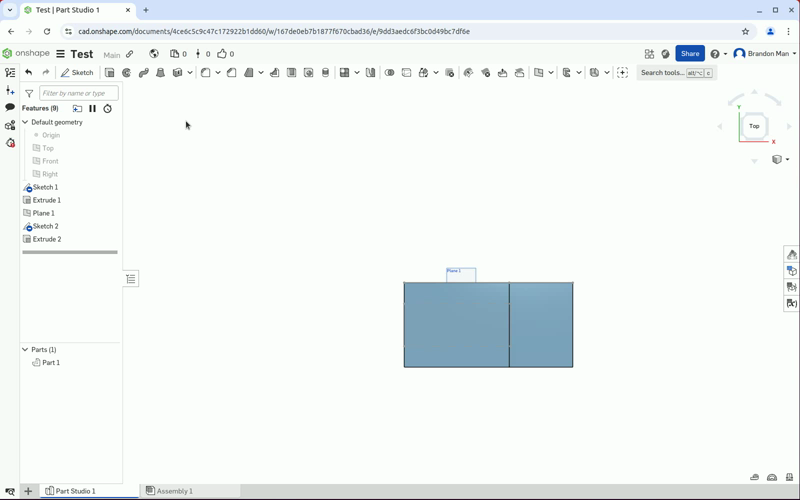
key(up, 3)
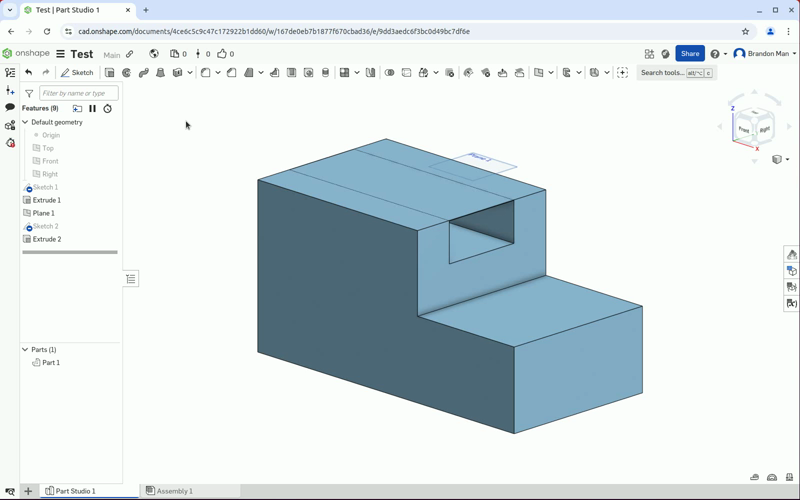
key(left, 3)
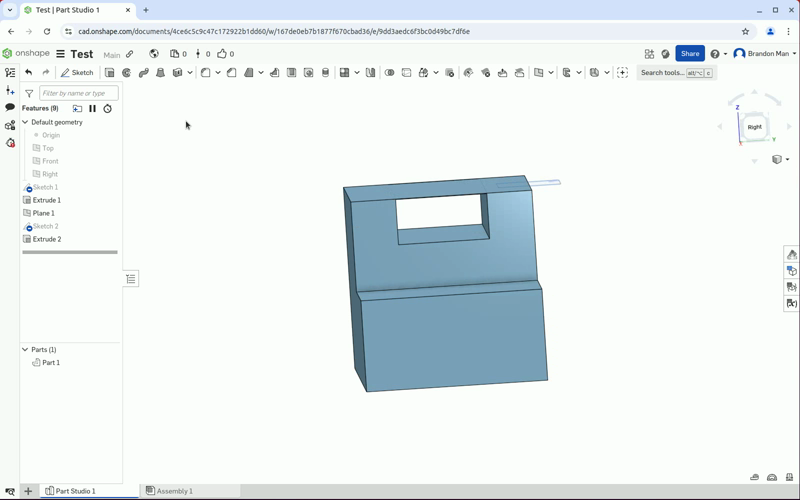
key(right, 3)
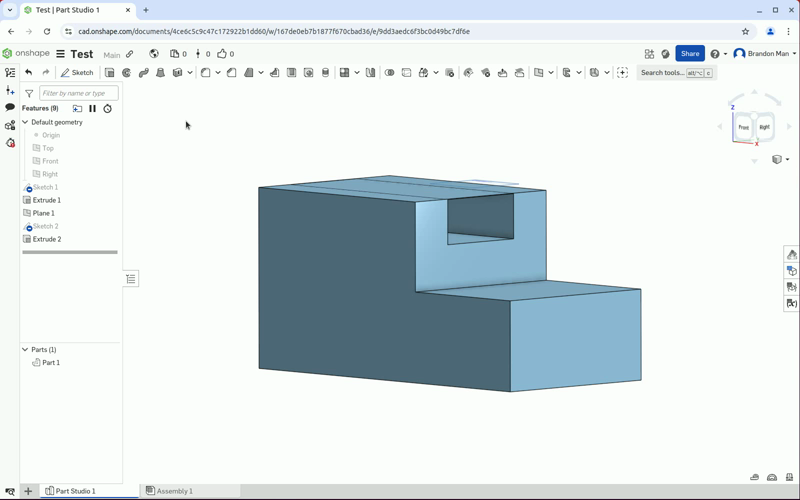
key(down, 3)
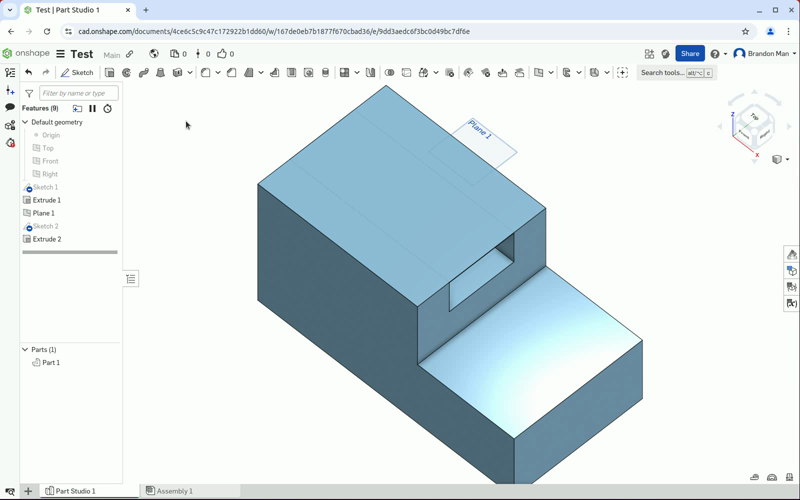
mouse_move(73, 189)
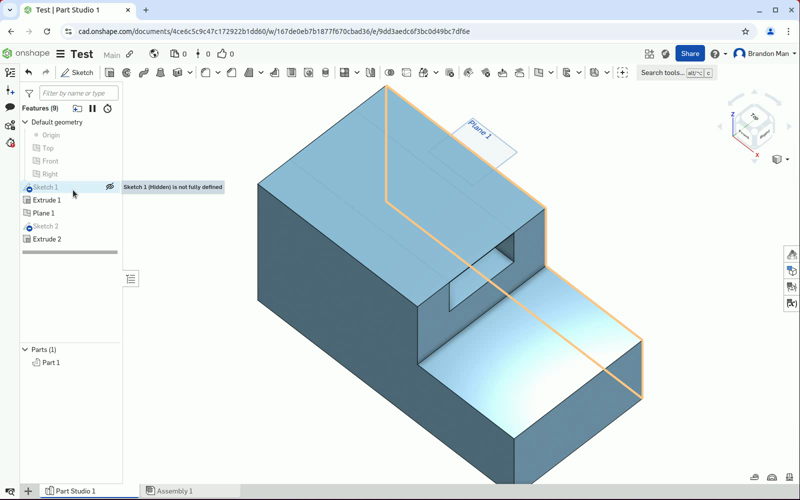
click(73, 189)